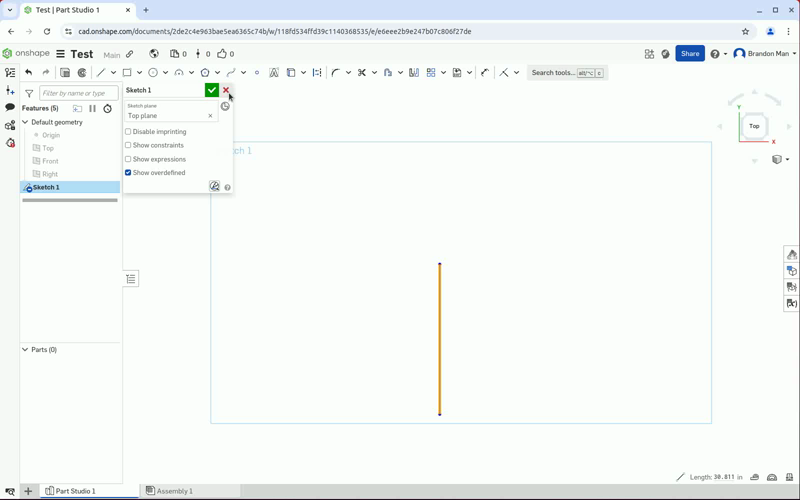
key(shift+h)
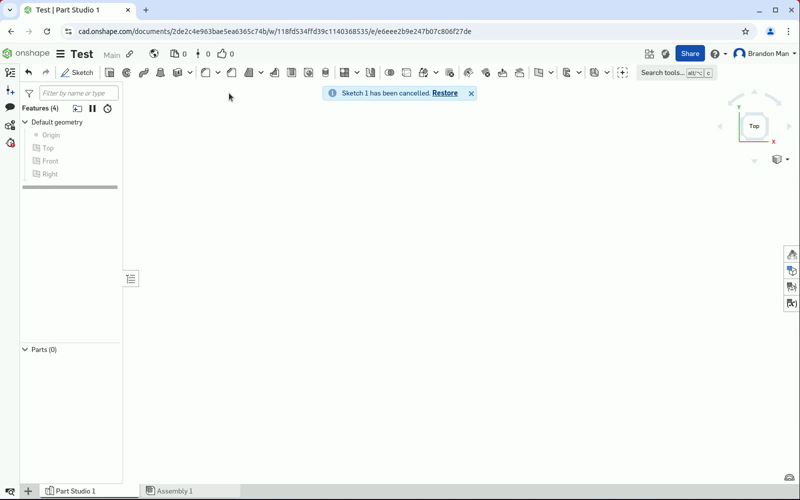
mouse_move(73, 352)
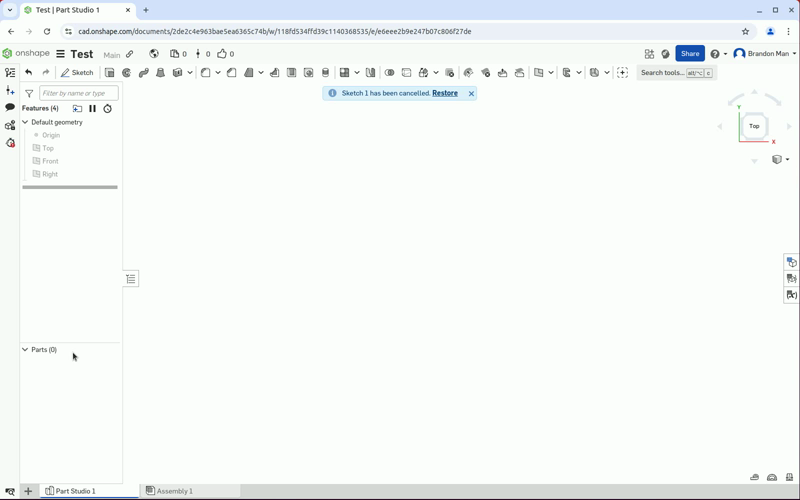
key(y)
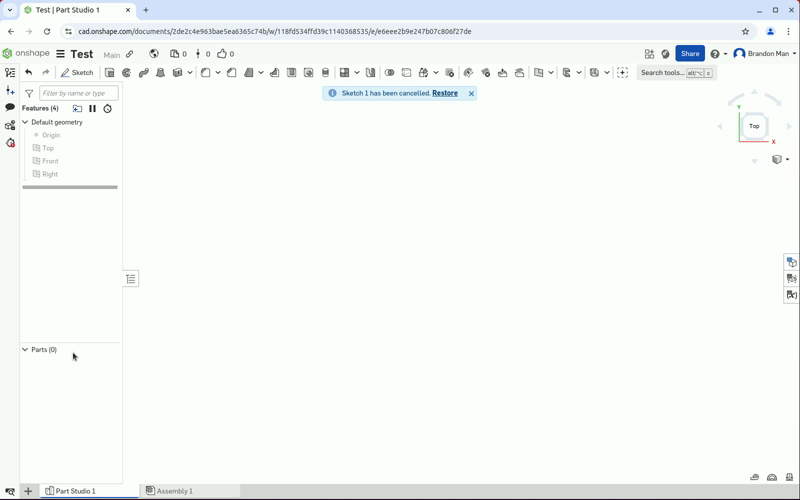
key(shift+p)
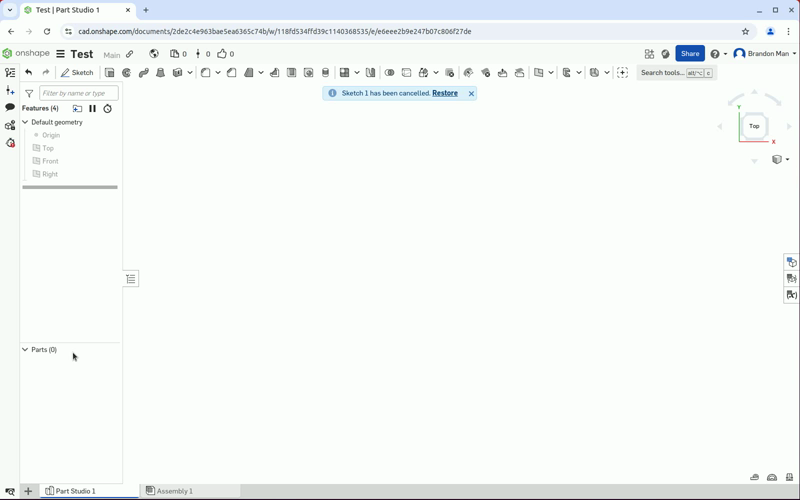
key(space)
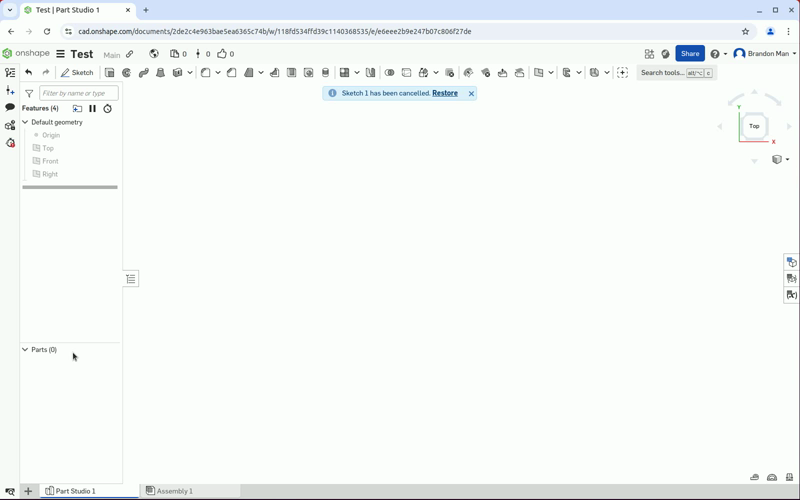
key_down(shift)
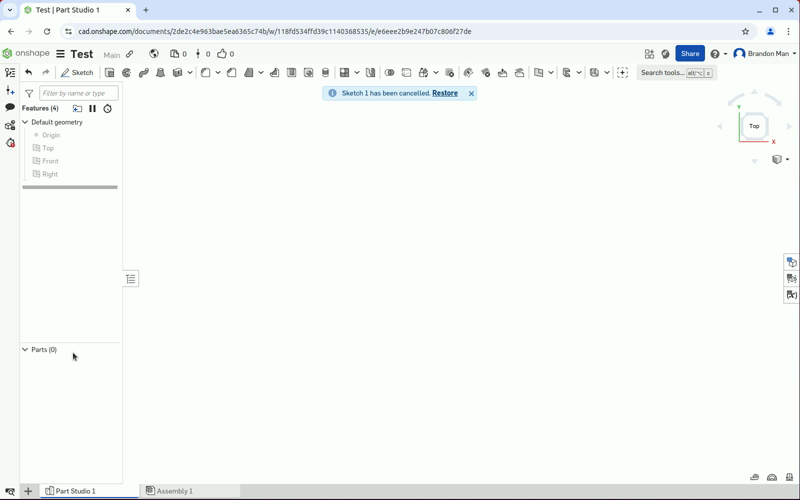
key(up)
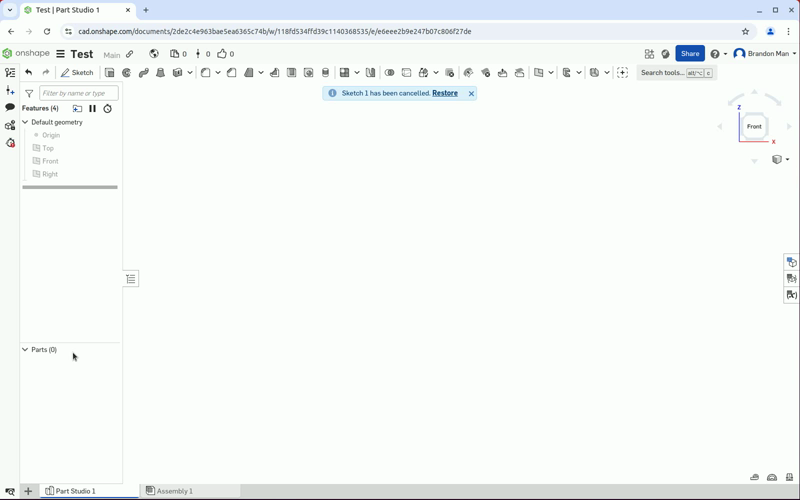
key_up(shift)
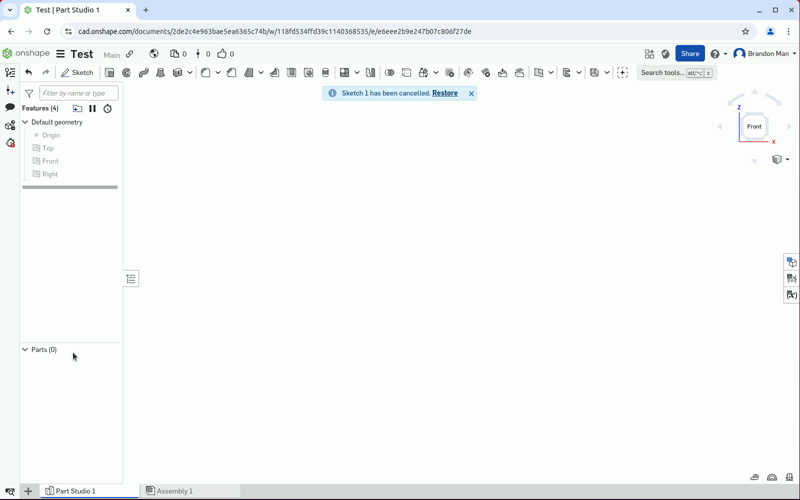
mouse_move(73, 352)
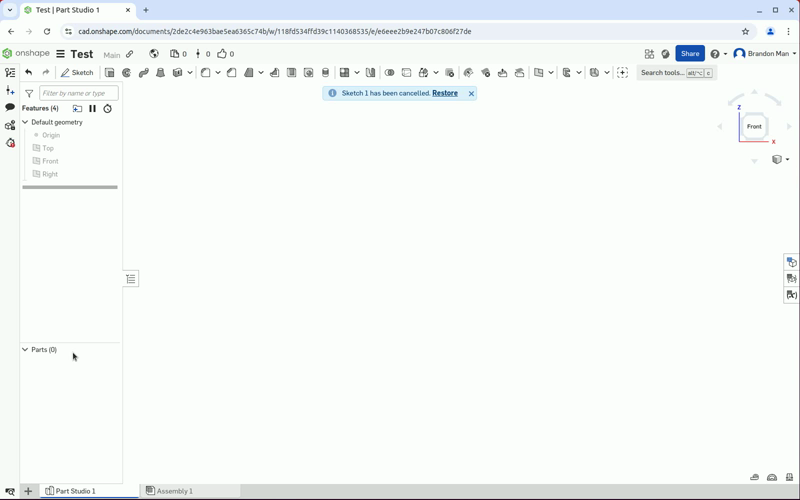
key(shift+y)
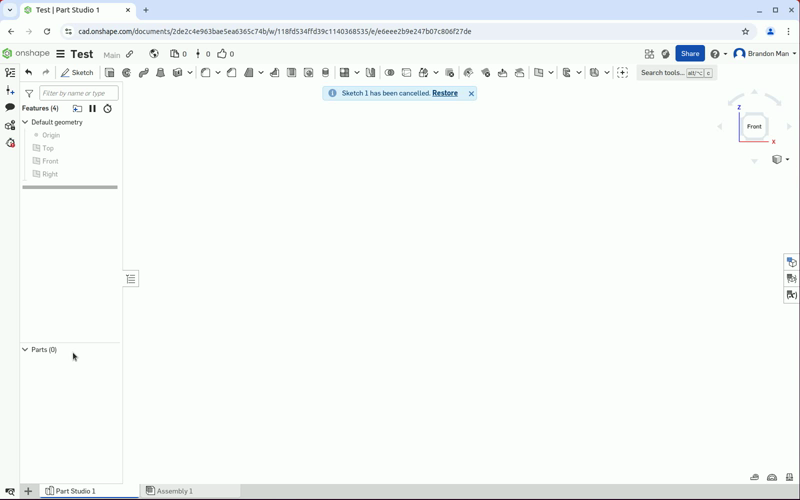
key(shift+s)
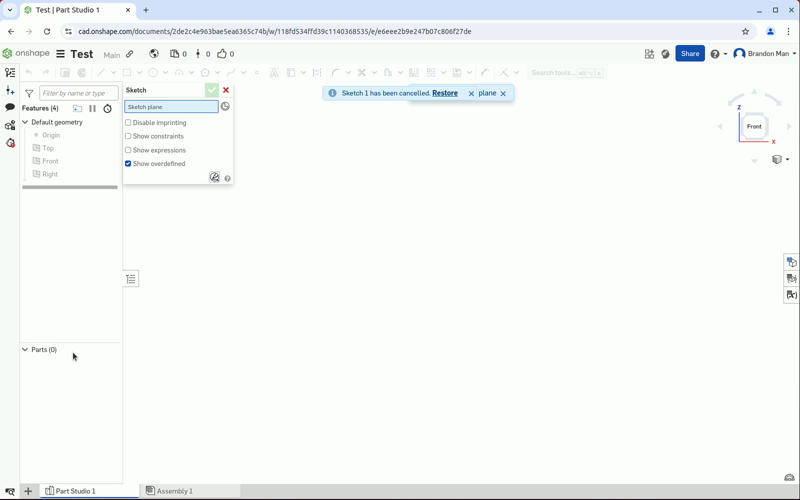
mouse_move(73, 163)
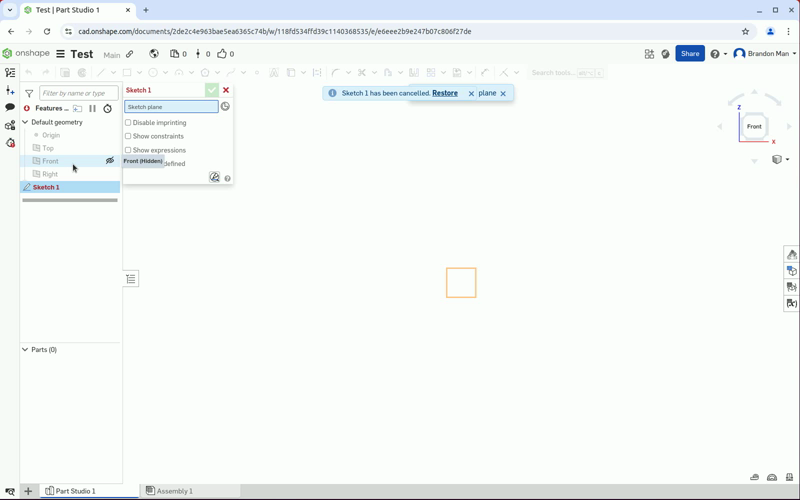
click(73, 163)
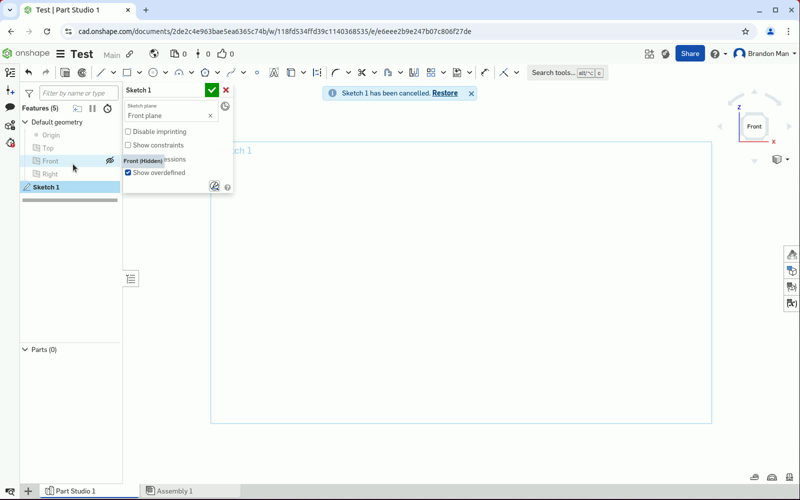
mouse_move(73, 352)
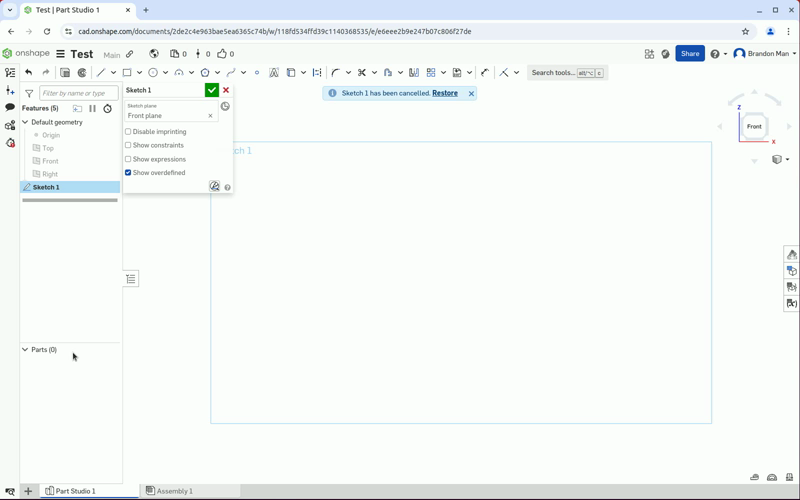
key(y)
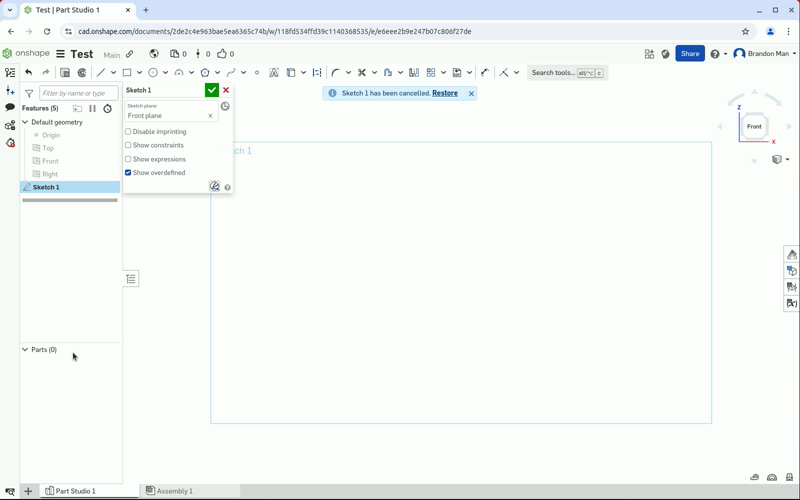
key(l)
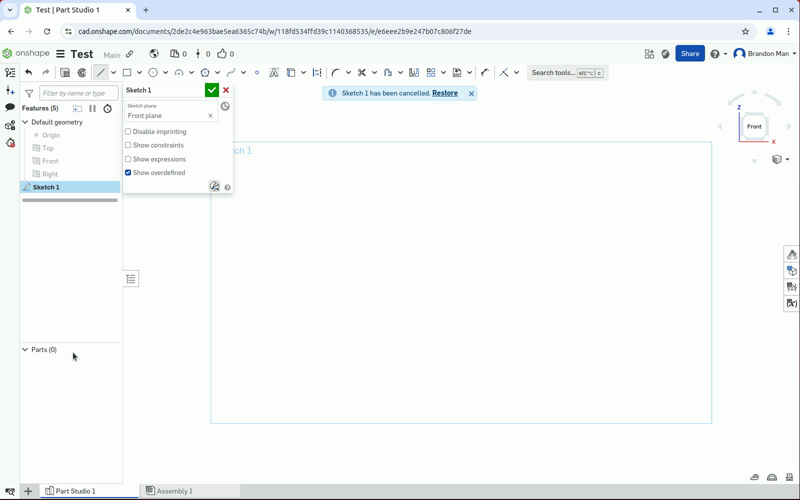
key_down(shift)
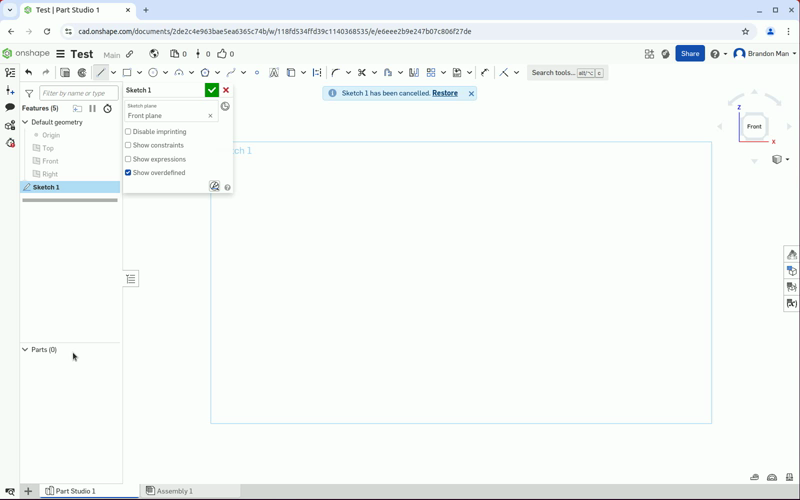
mouse_move(364, 374)
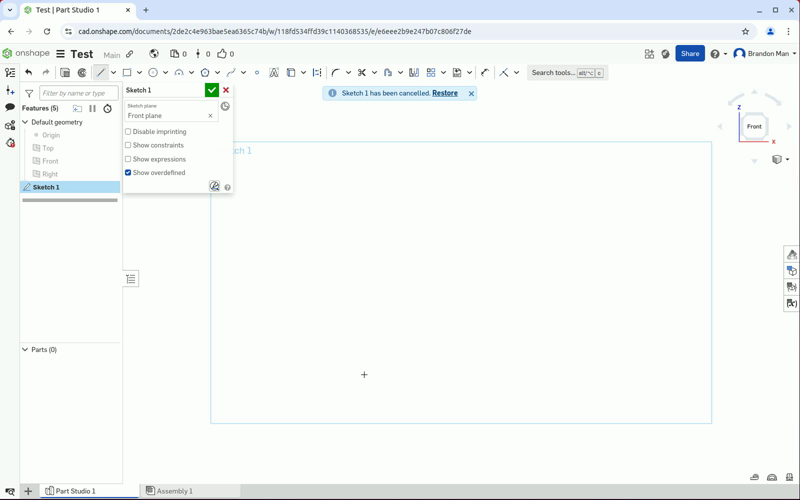
click(364, 374)
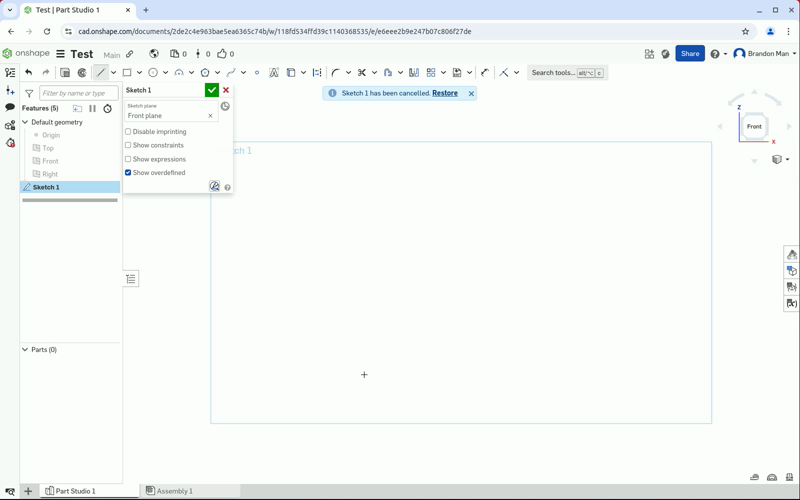
key_up(shift)
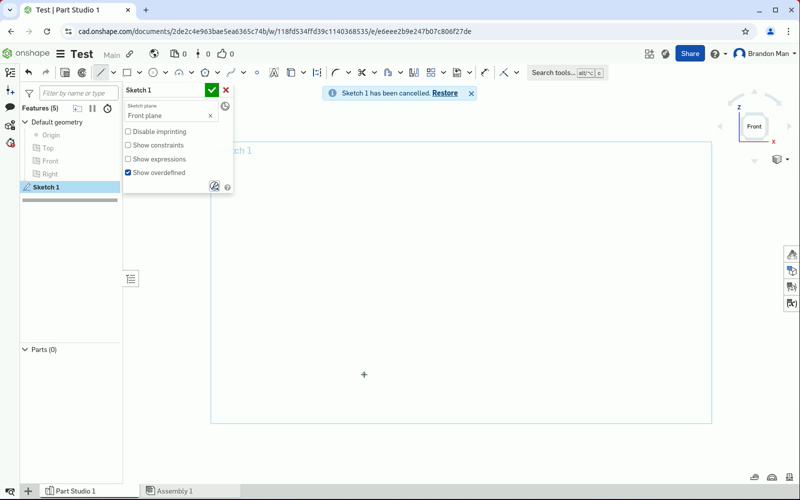
key_down(shift)
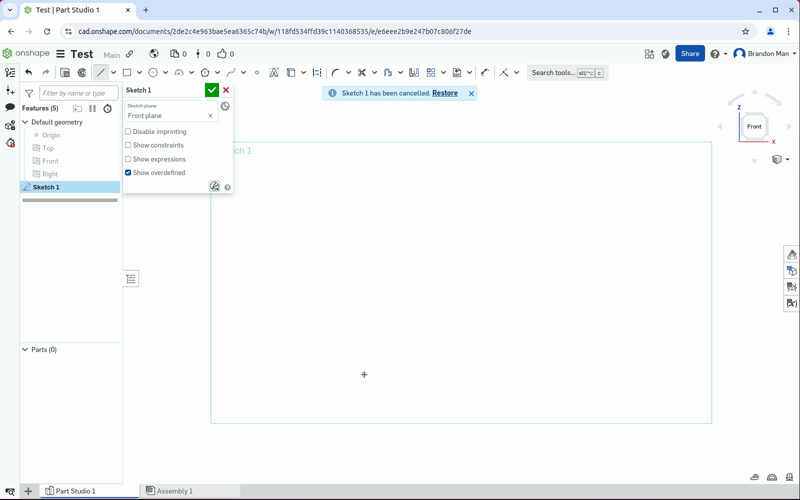
mouse_move(554, 374)
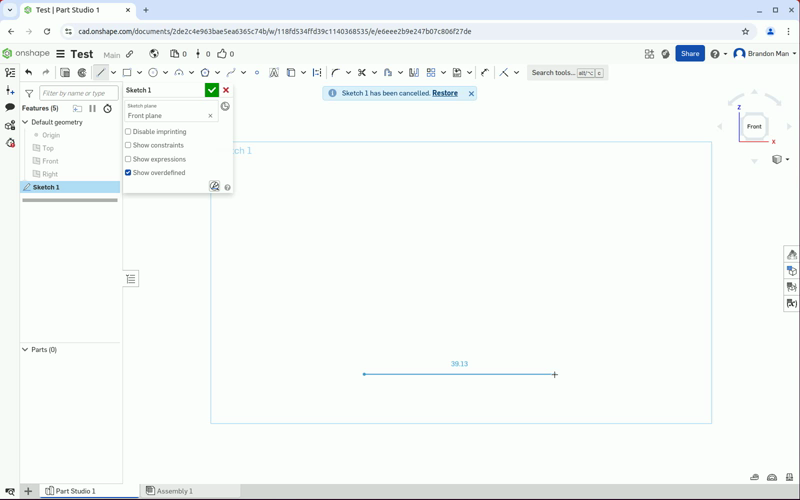
click(554, 374)
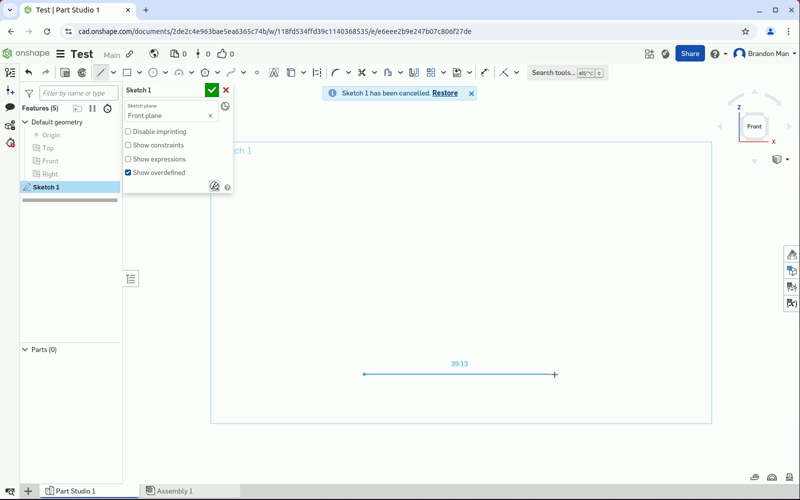
key_up(shift)
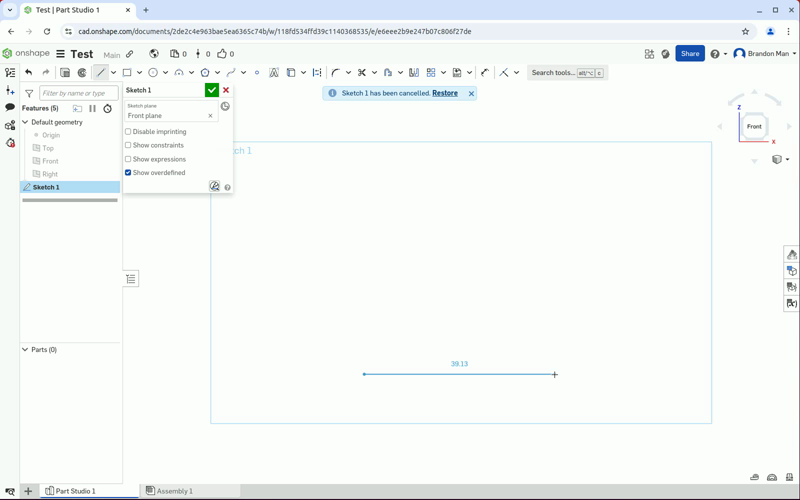
key_down(shift)
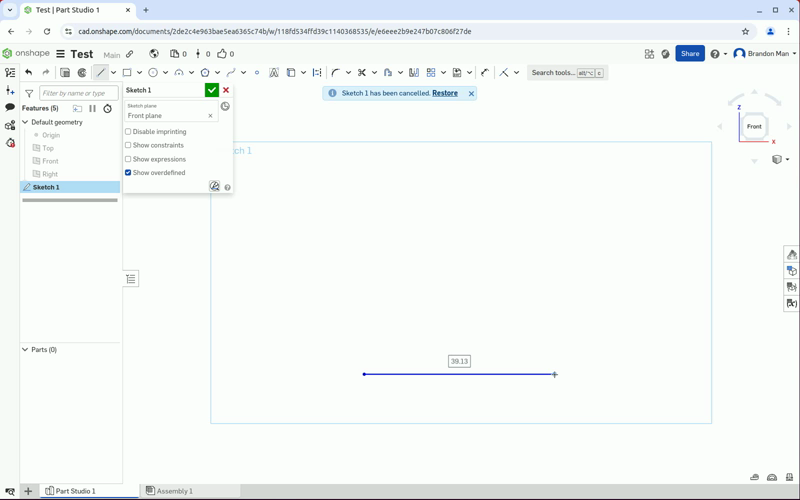
mouse_move(554, 192)
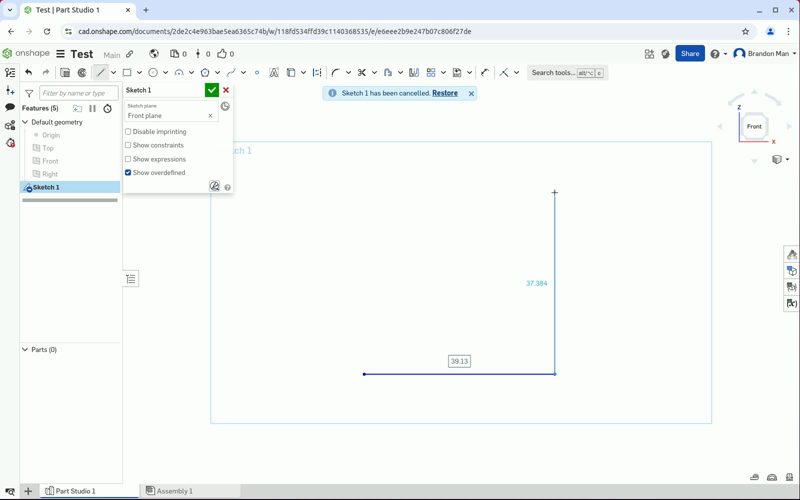
click(554, 192)
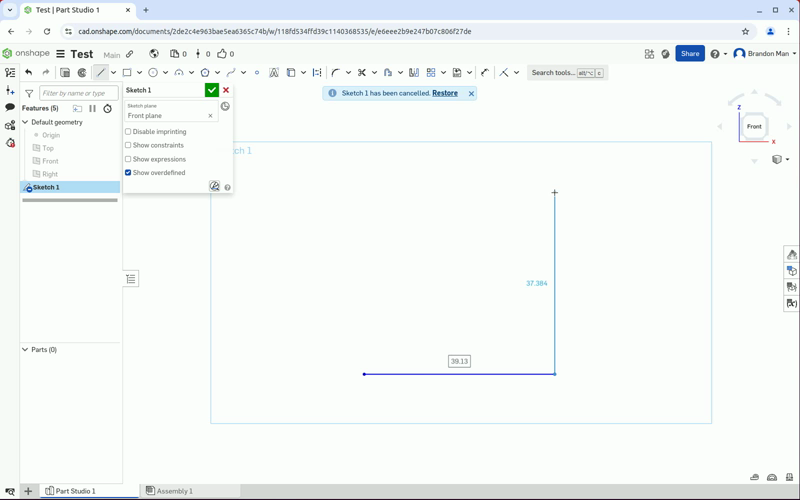
key_up(shift)
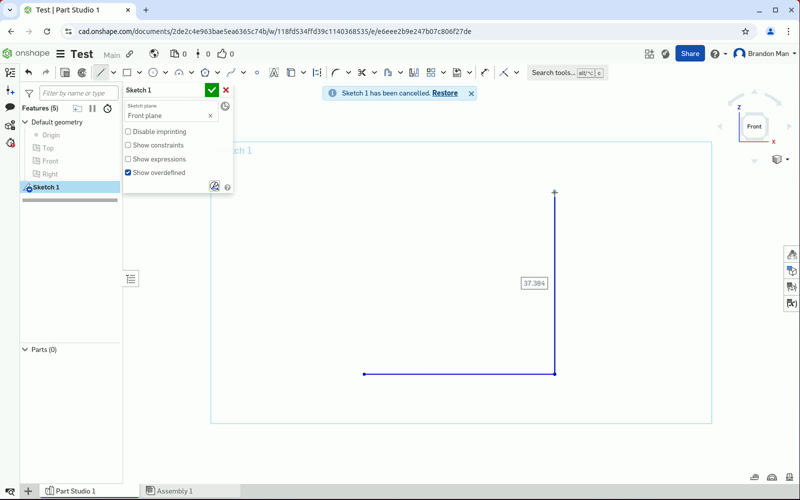
key_down(shift)
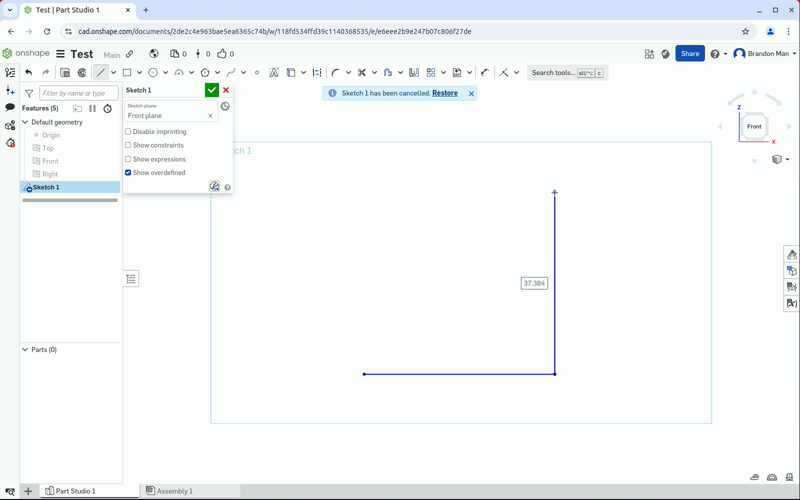
mouse_move(364, 192)
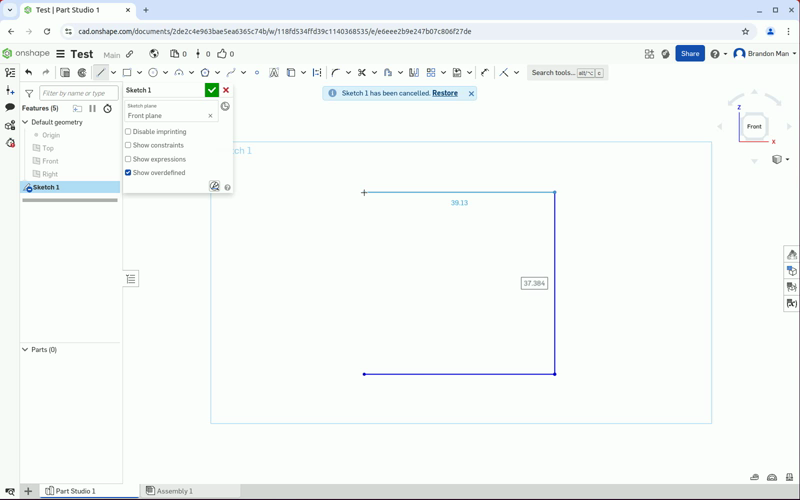
click(364, 192)
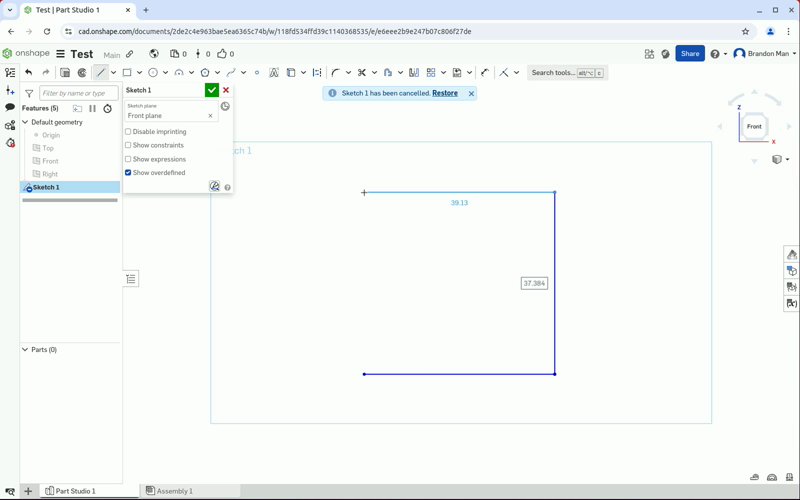
key_up(shift)
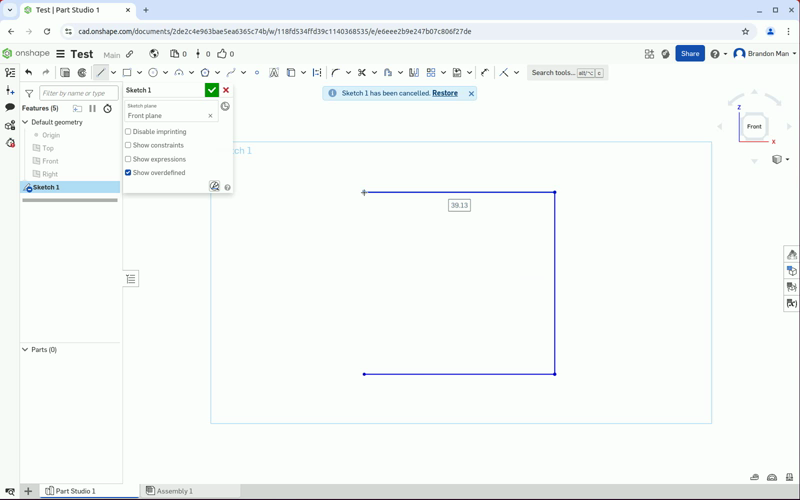
key_down(shift)
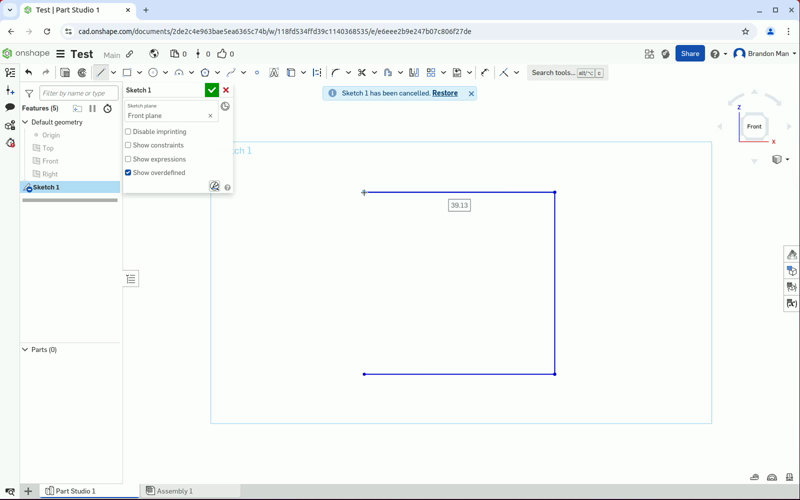
mouse_move(364, 374)
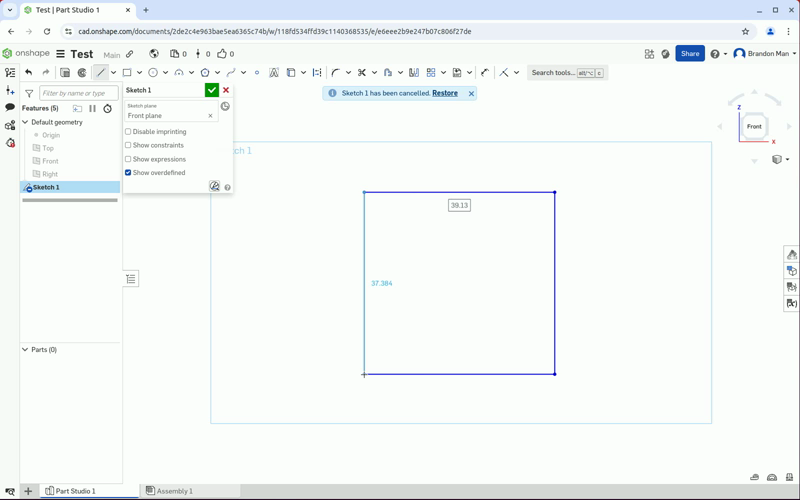
key_up(shift)
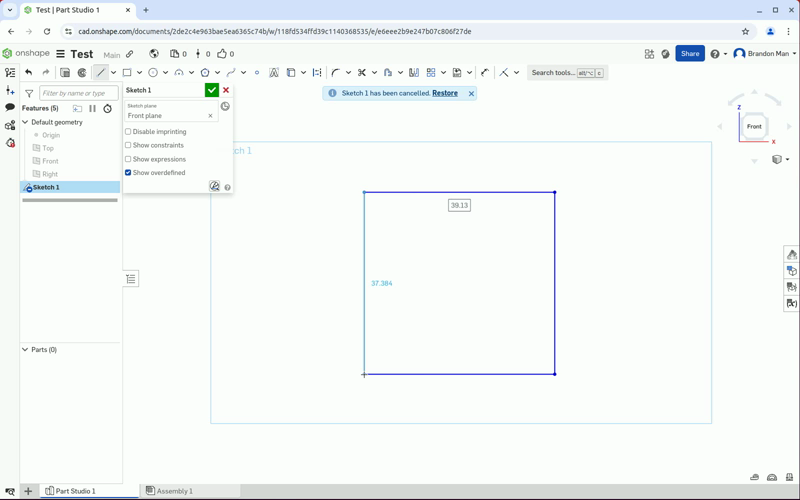
click(364, 374)
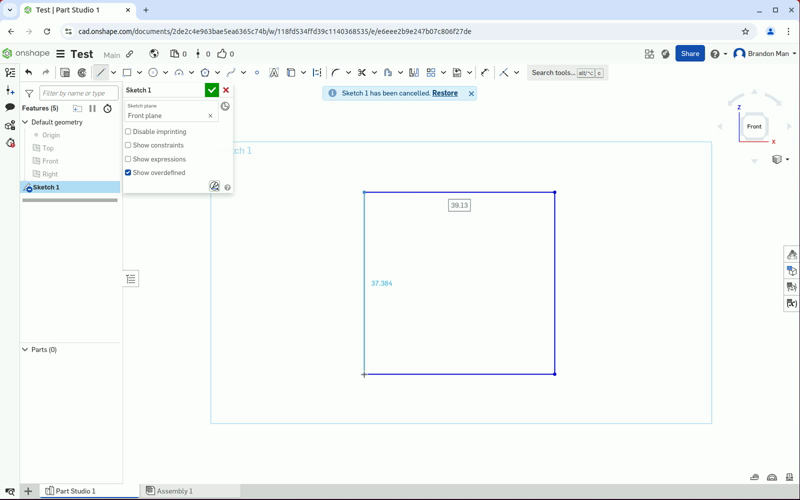
key(esc)
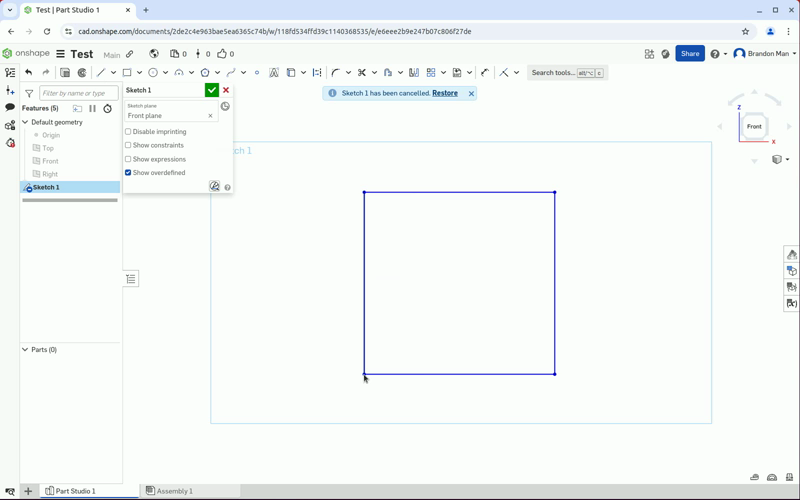
mouse_move(492, 277)
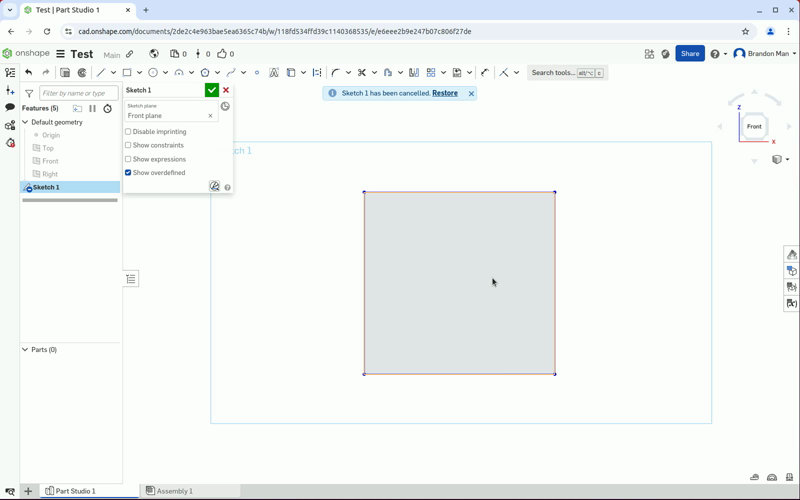
click(492, 277)
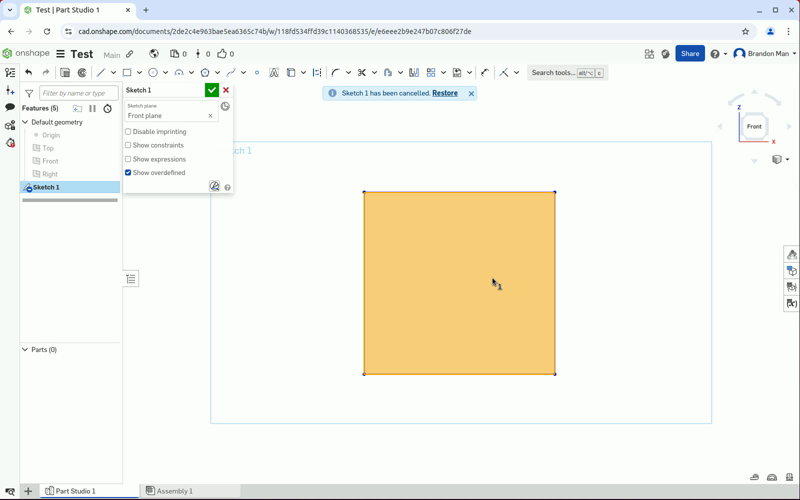
mouse_move(73, 352)
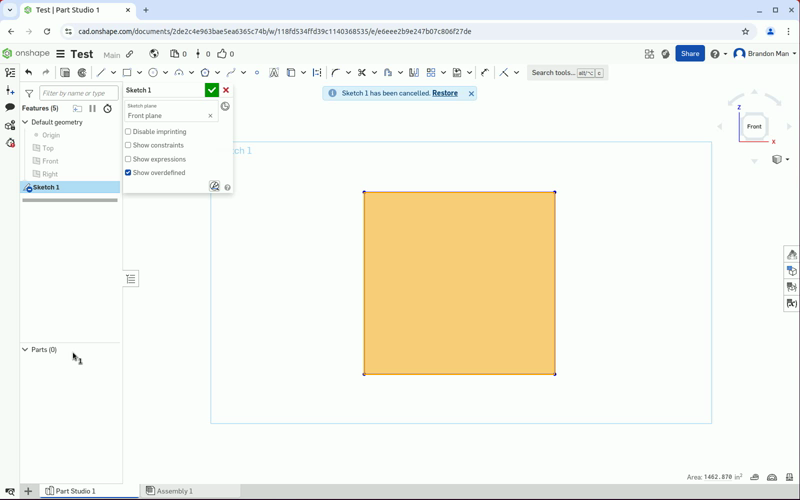
key(shift+y)
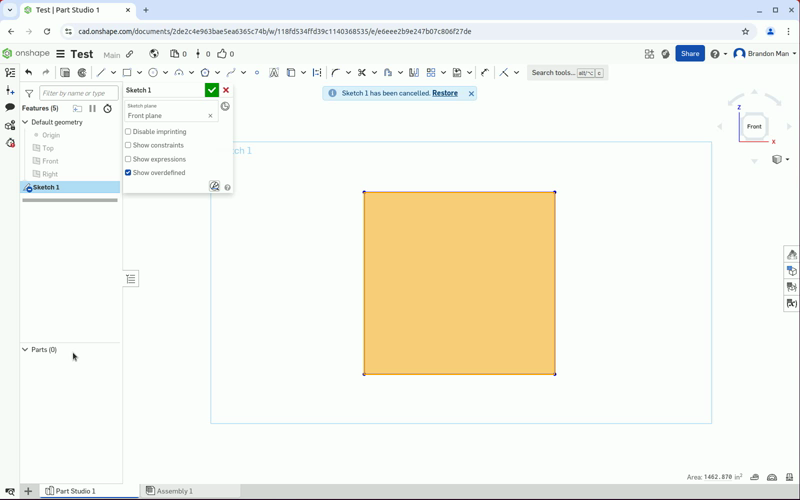
key(shift+e)
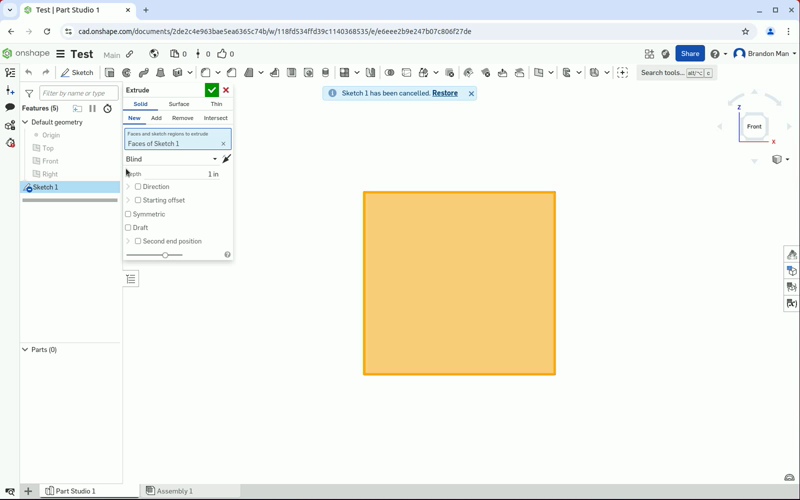
mouse_move(143, 106)
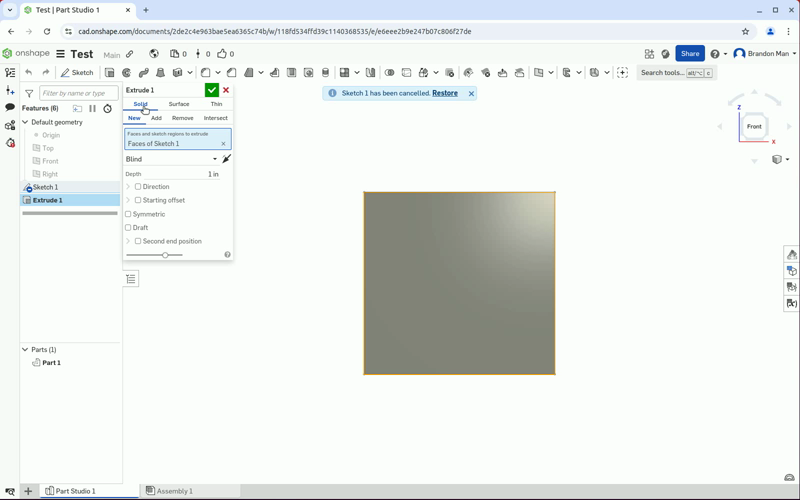
click(143, 106)
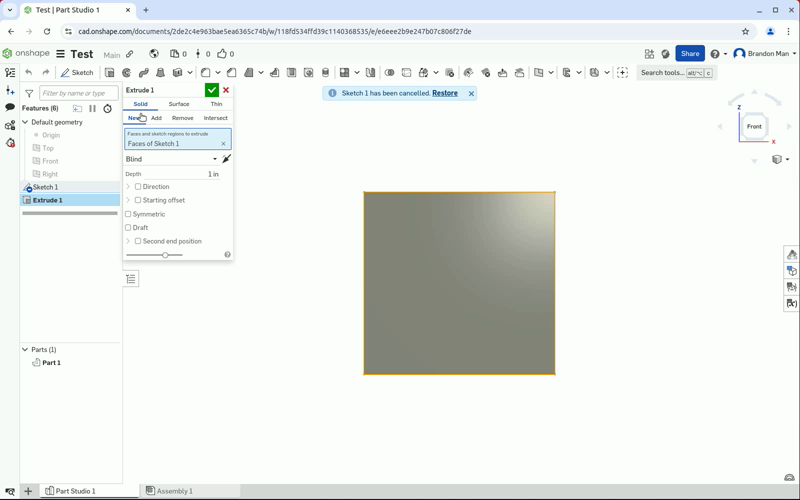
mouse_move(137, 120)
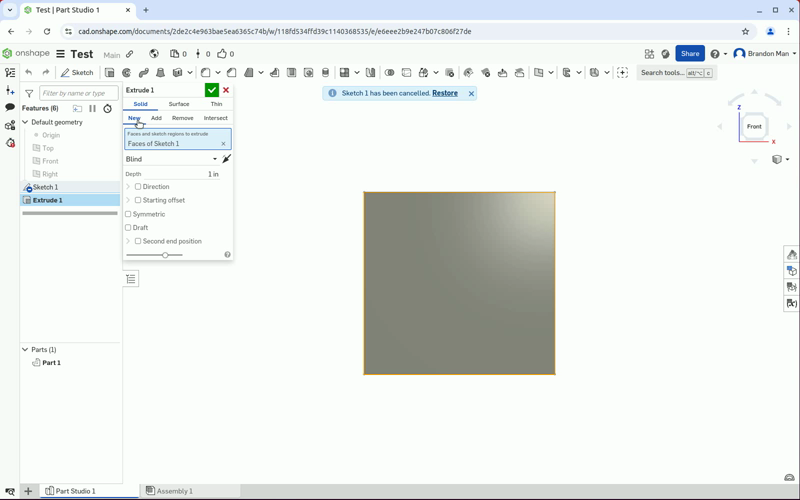
click(137, 120)
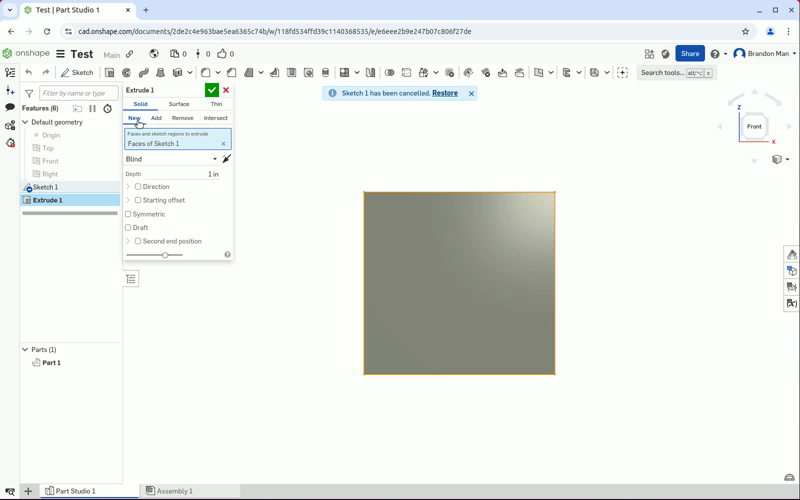
key(tab, 4)
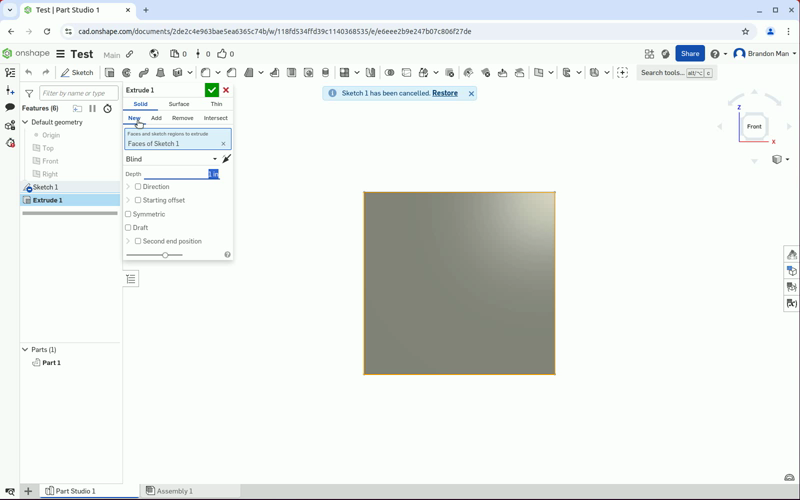
text(2.166)
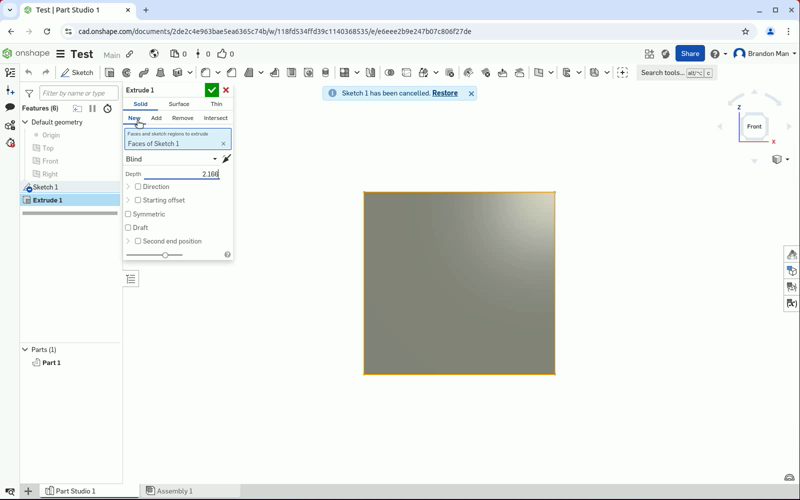
key(enter)
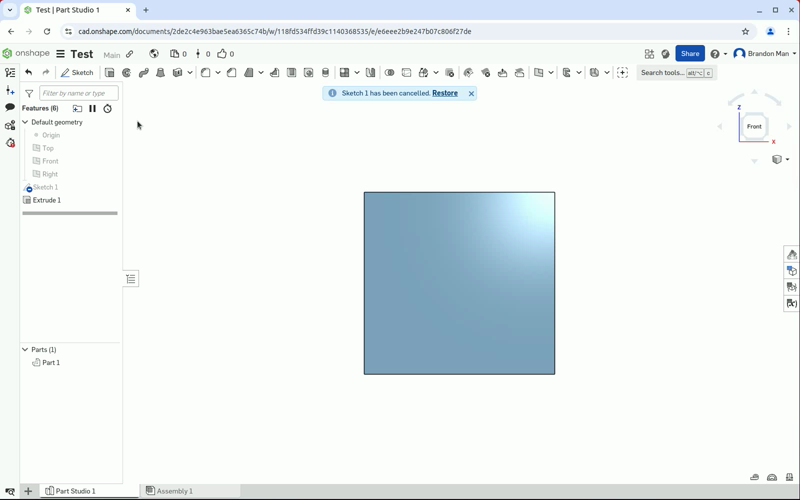
key(shift+h)
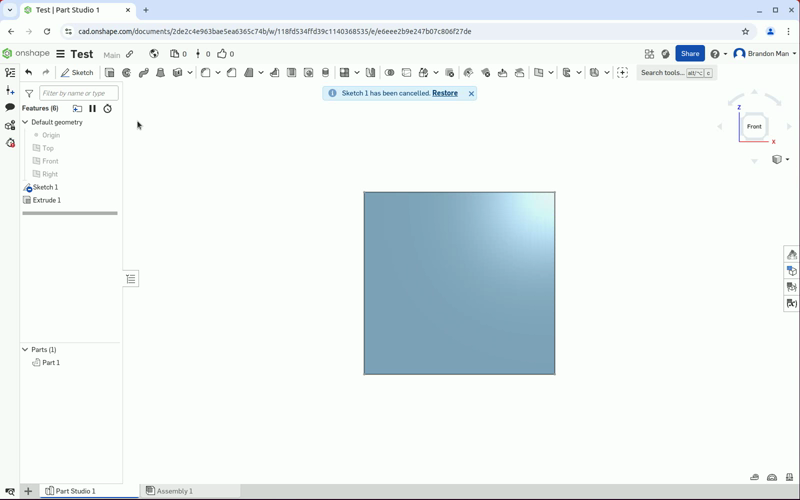
key(shift+h)
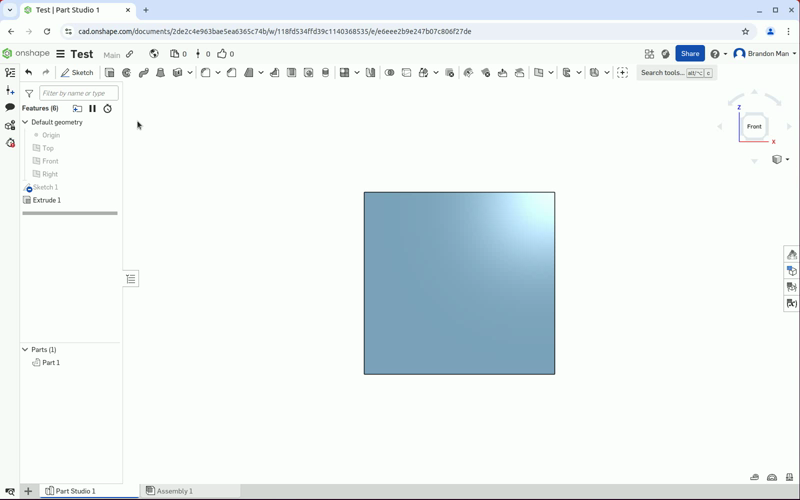
mouse_move(73, 189)
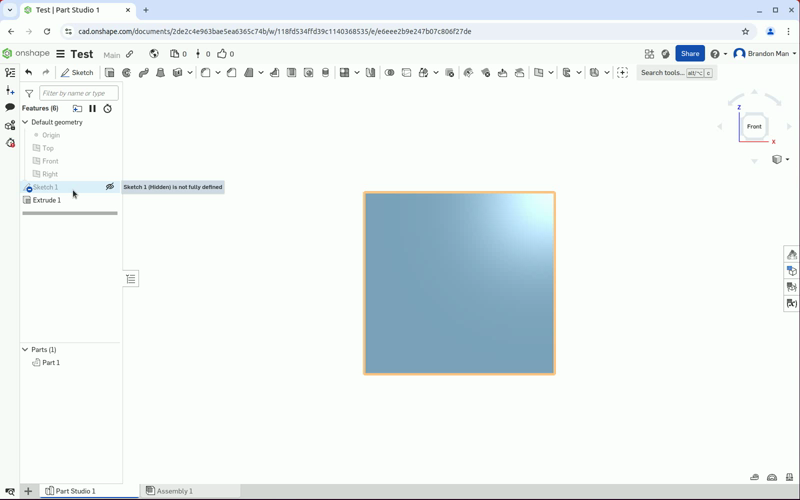
click(73, 189)
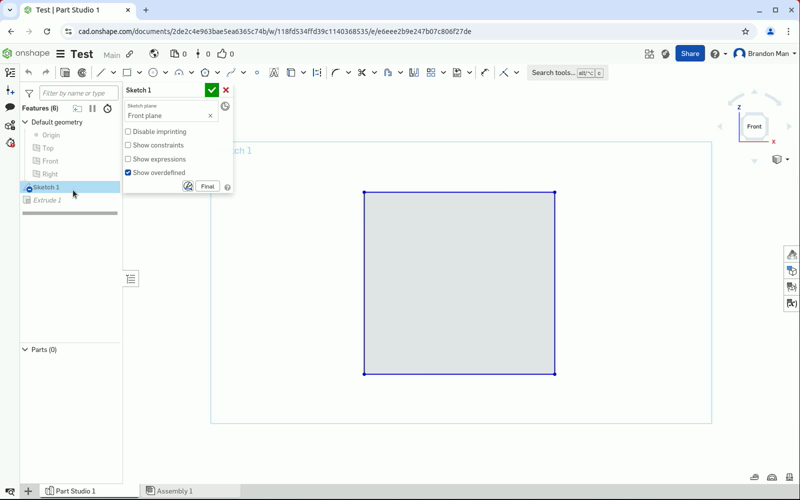
mouse_move(229, 92)
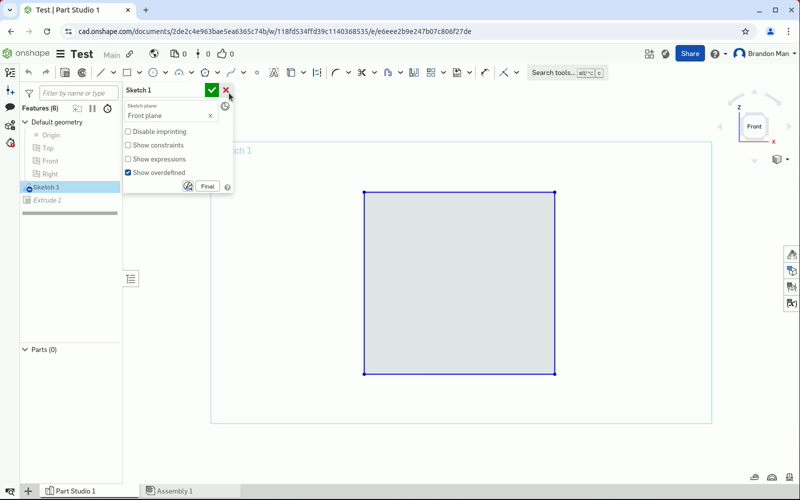
click(229, 92)
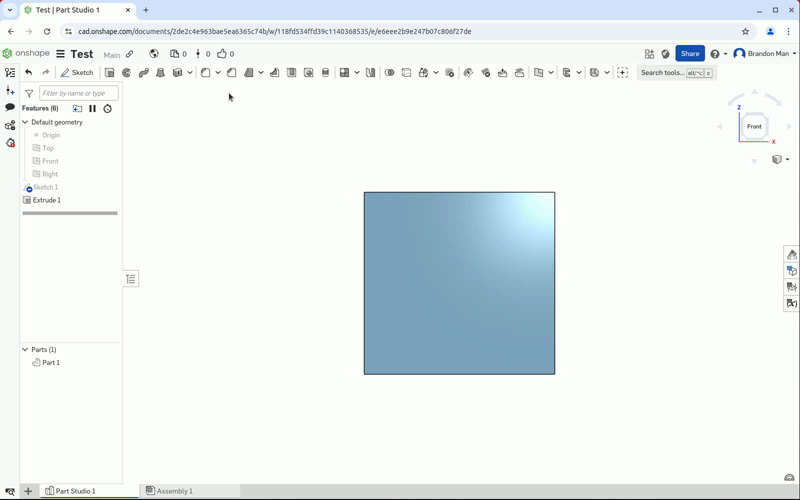
mouse_move(73, 352)
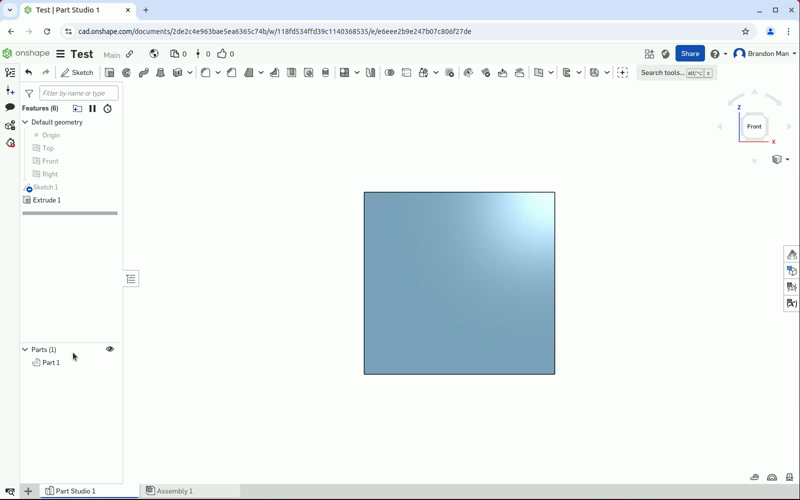
key(y)
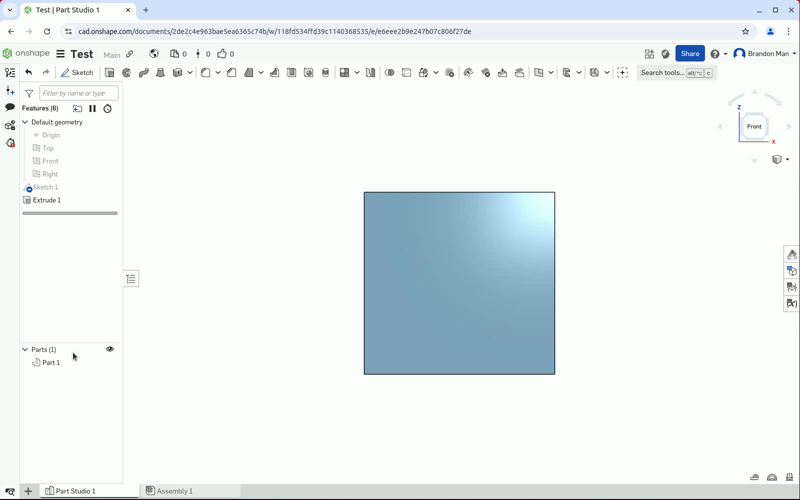
key(shift+p)
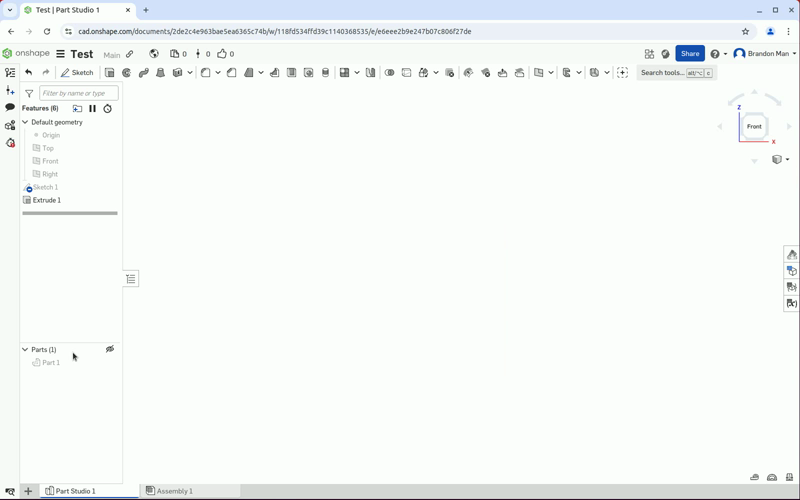
key(space)
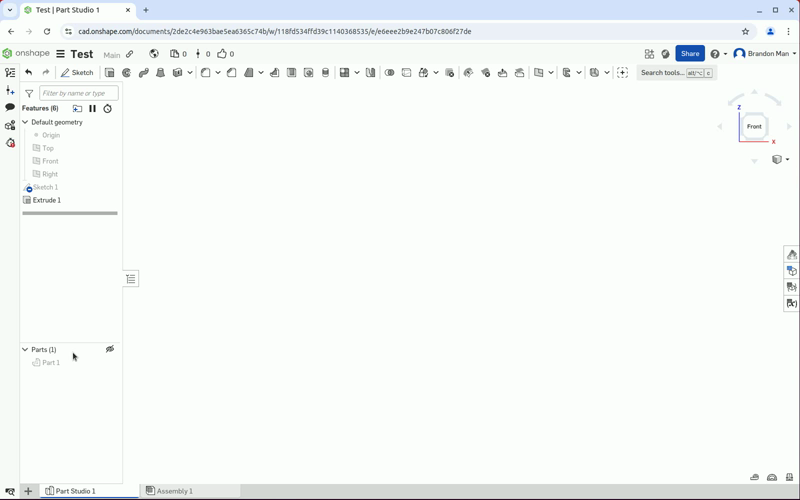
key_down(shift)
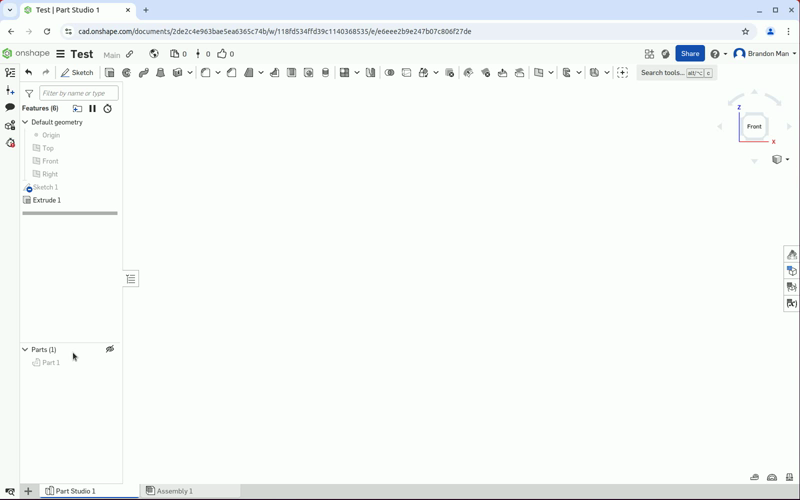
key(left)
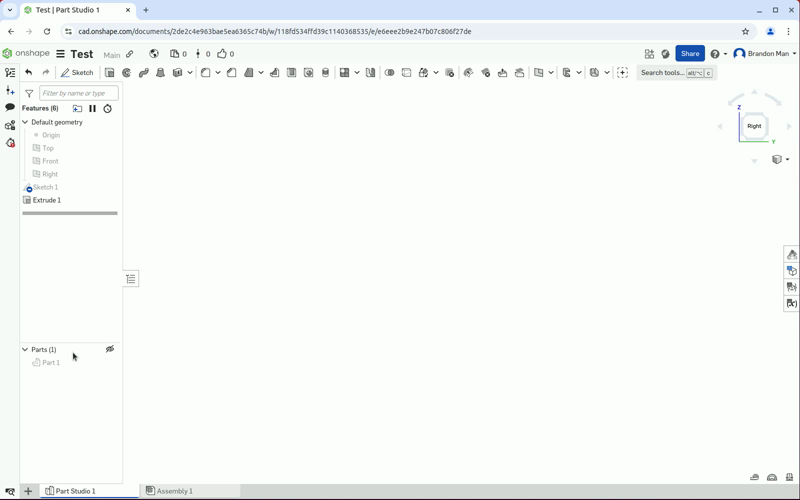
key_up(shift)
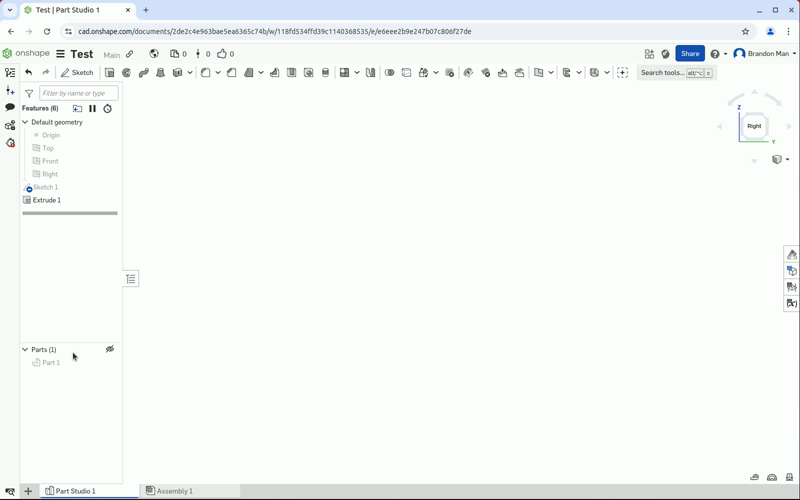
mouse_move(73, 352)
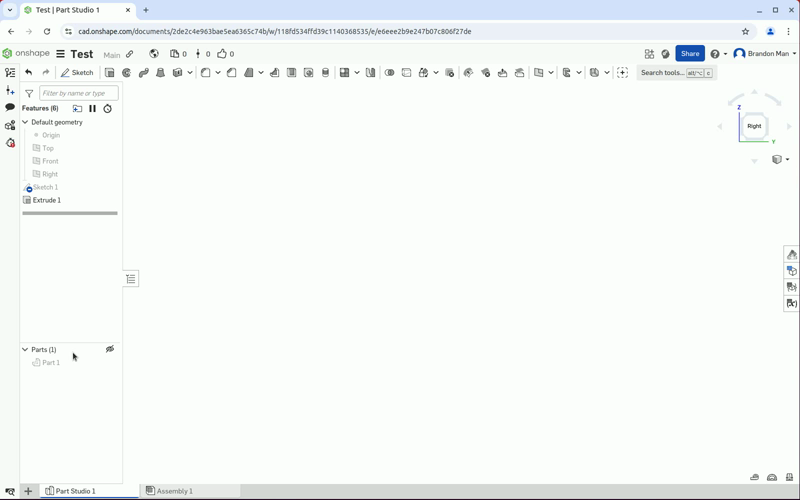
key(shift+y)
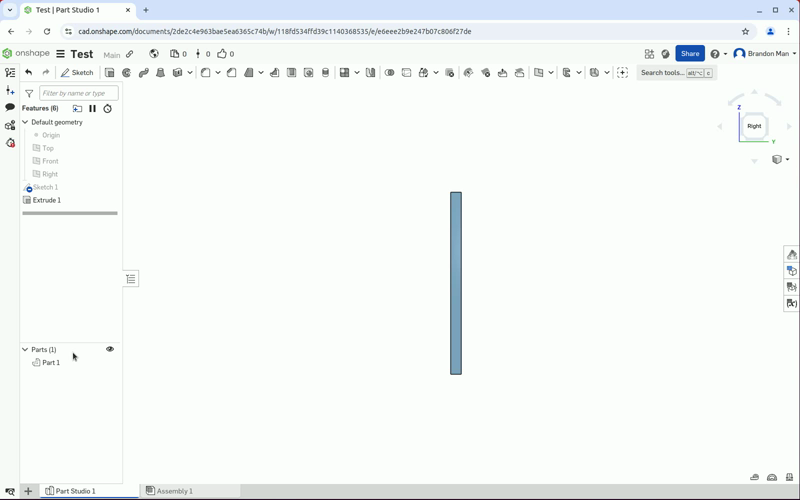
mouse_move(541, 75)
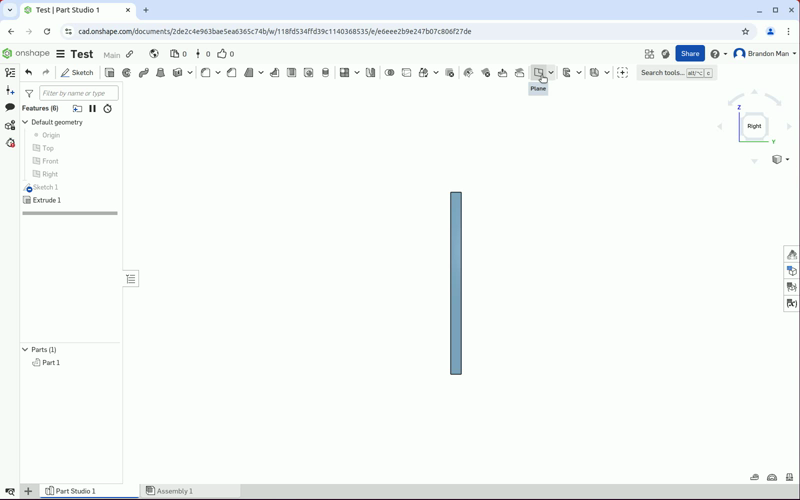
click(541, 75)
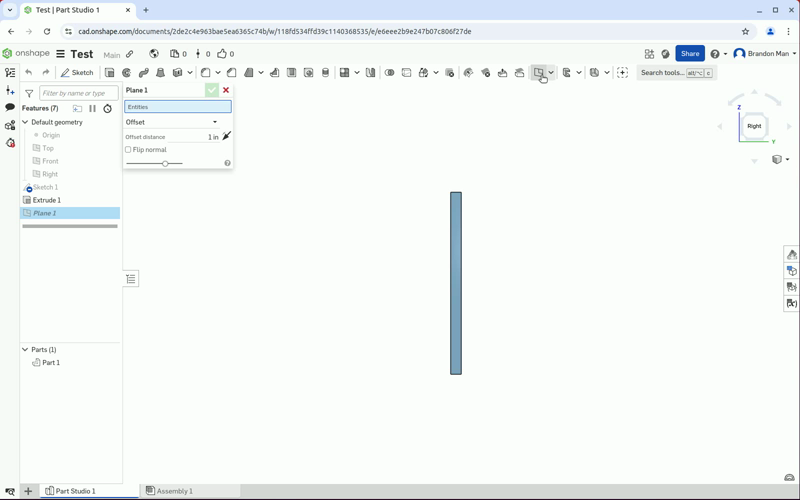
mouse_move(73, 176)
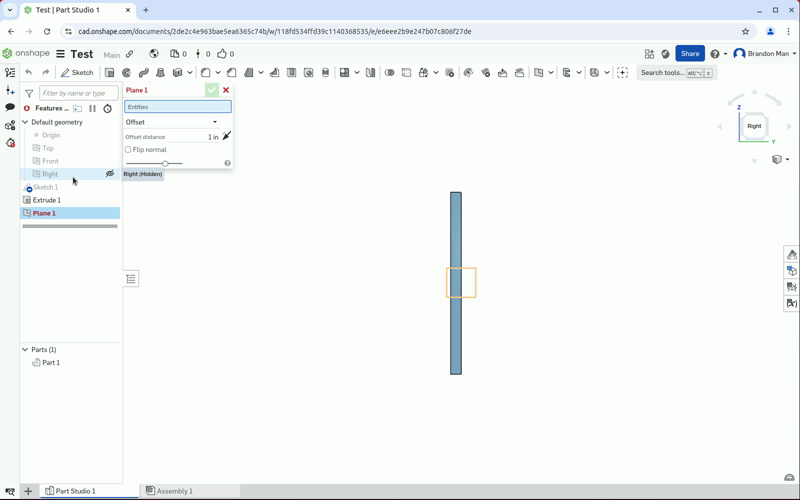
click(73, 176)
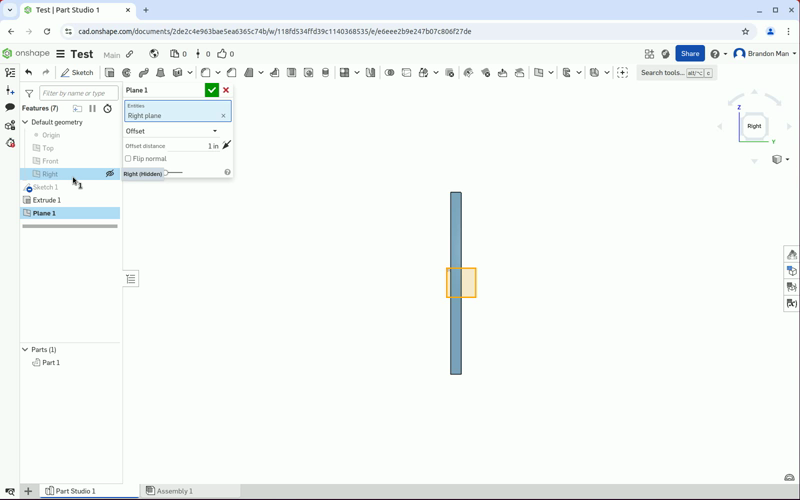
key(tab, 2)
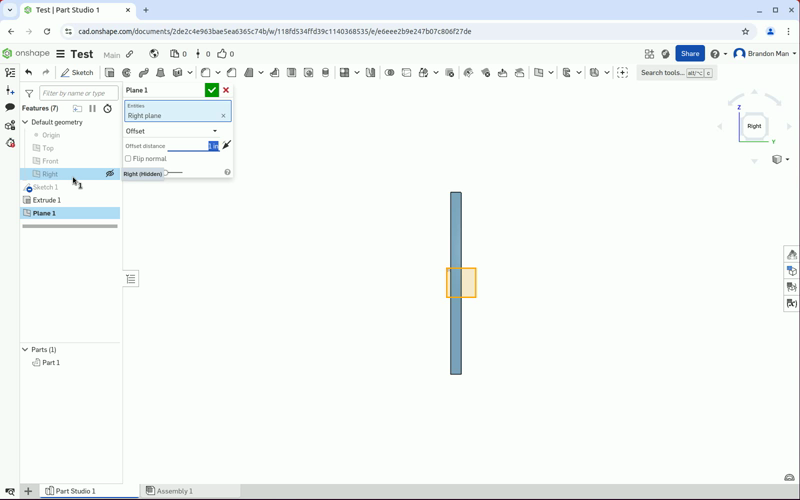
text(19.75)
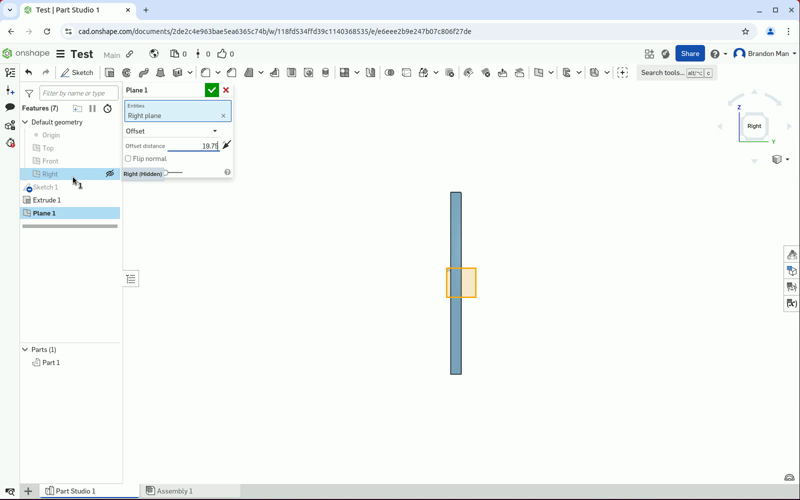
key(enter, 2)
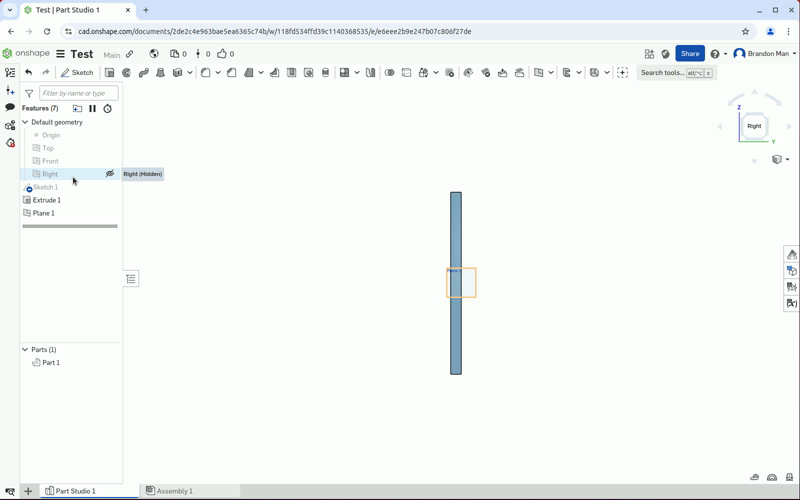
key(shift+s)
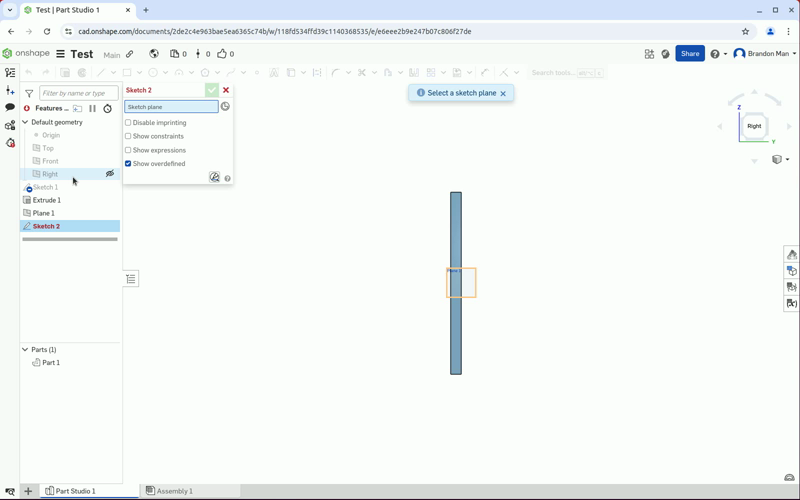
mouse_move(73, 215)
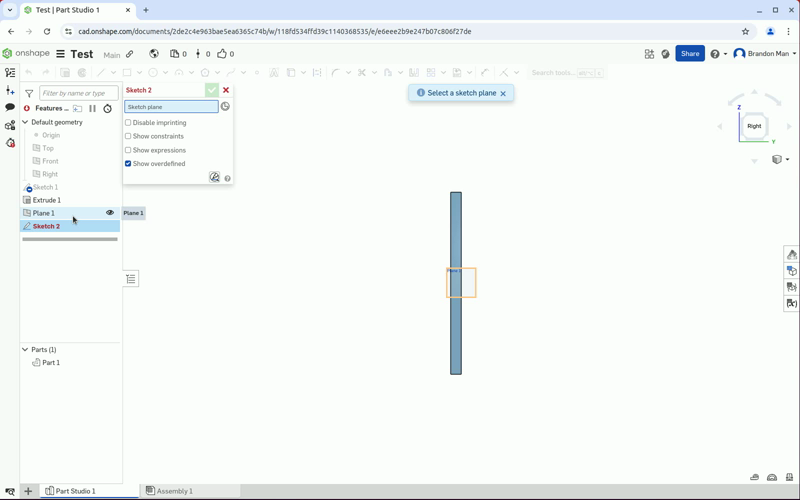
click(73, 215)
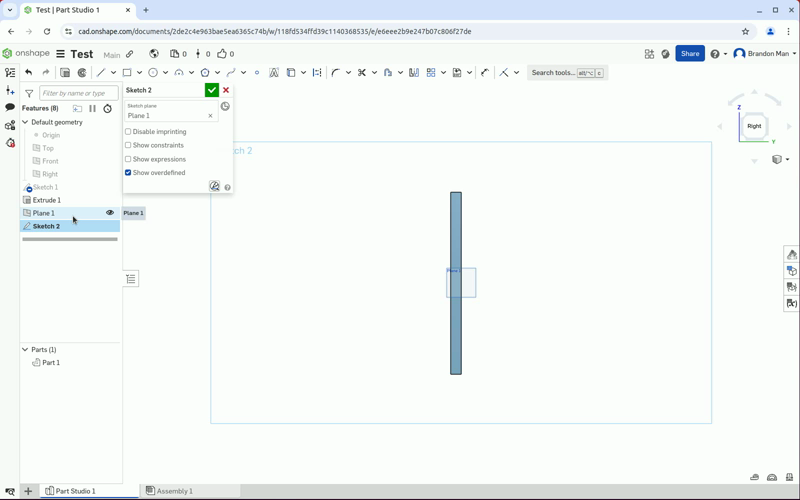
mouse_move(73, 352)
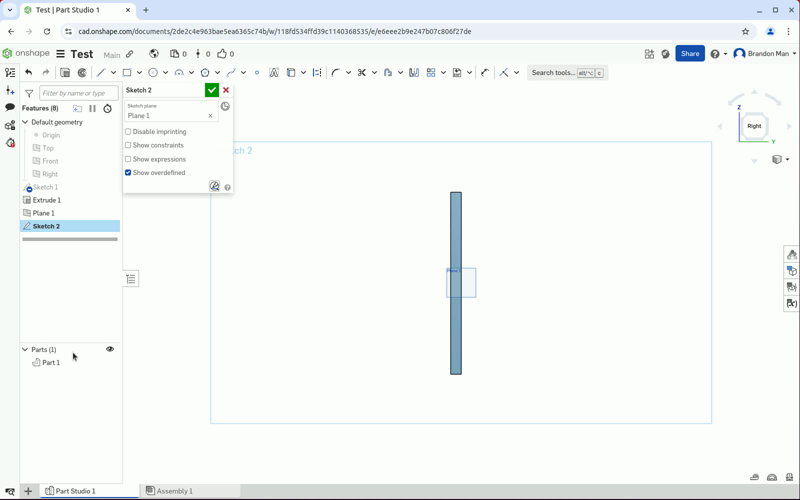
key(y)
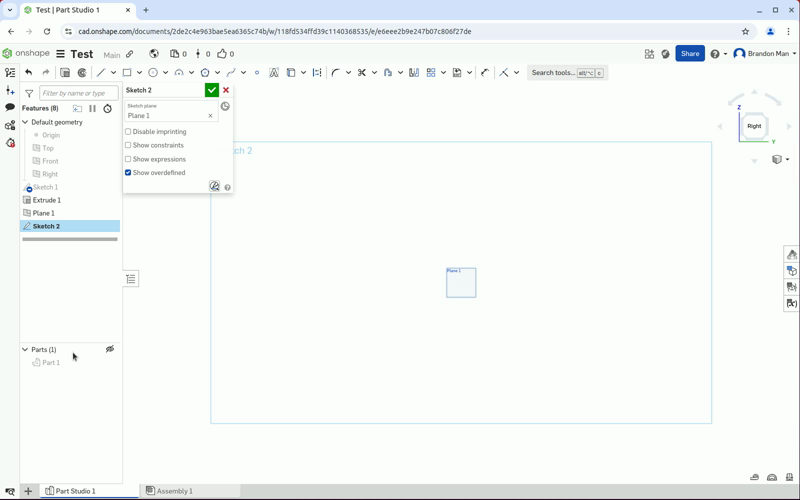
key(a)
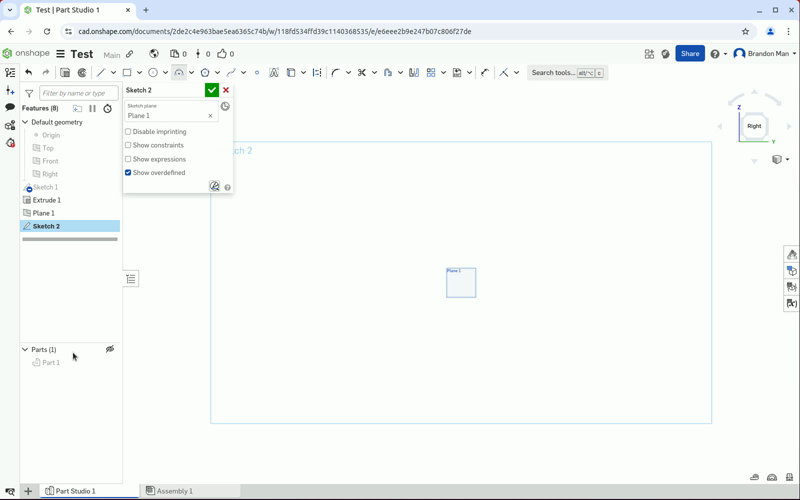
key_down(shift)
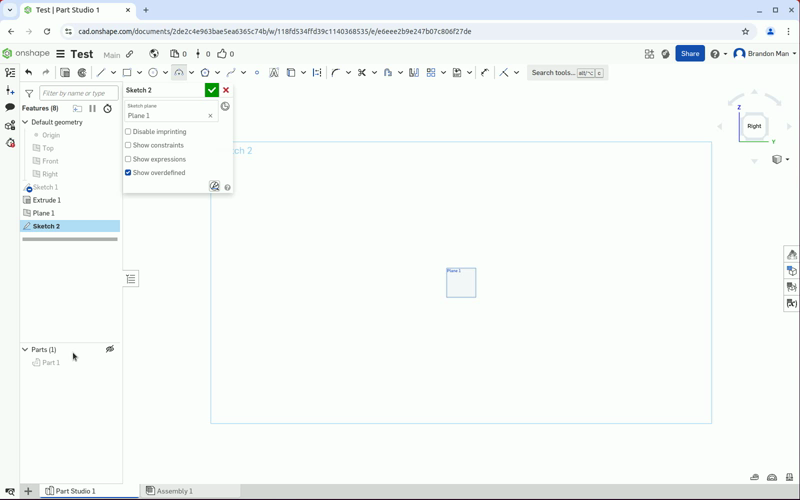
mouse_move(450, 211)
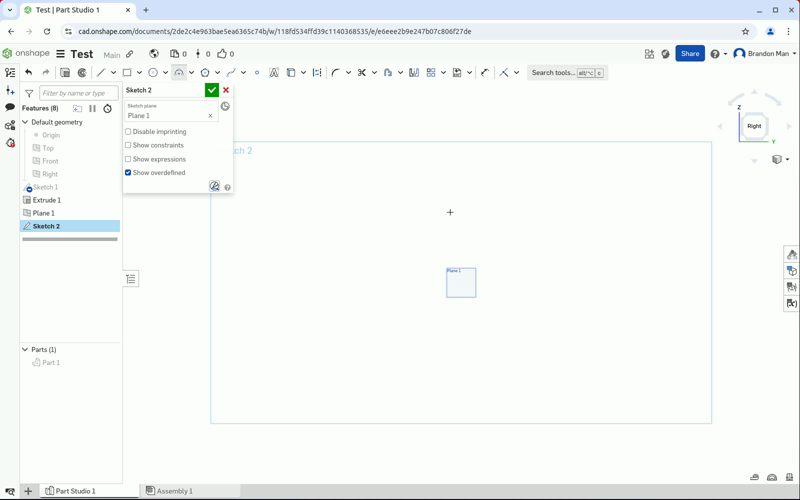
click(450, 211)
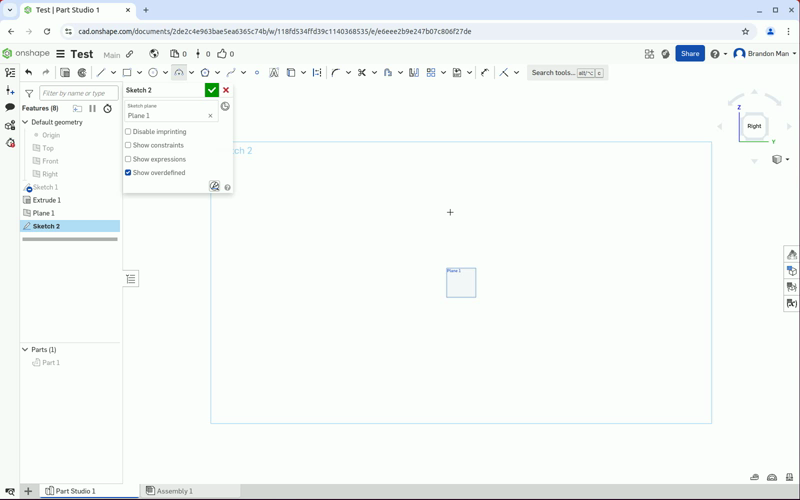
key_up(shift)
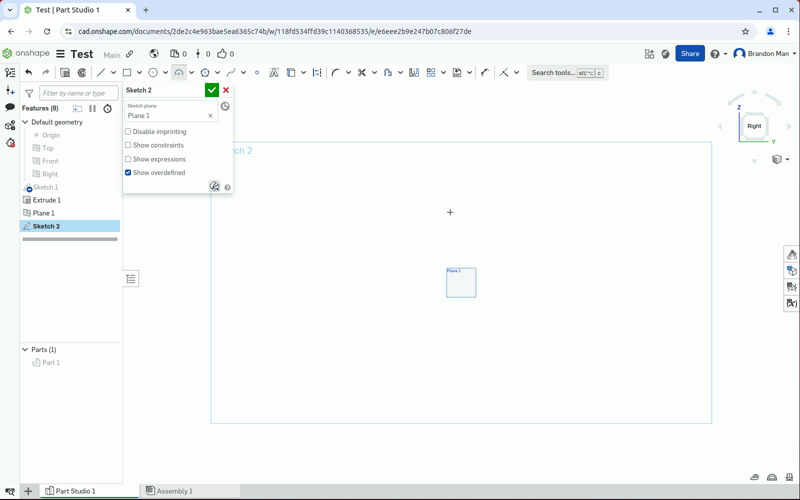
key_down(shift)
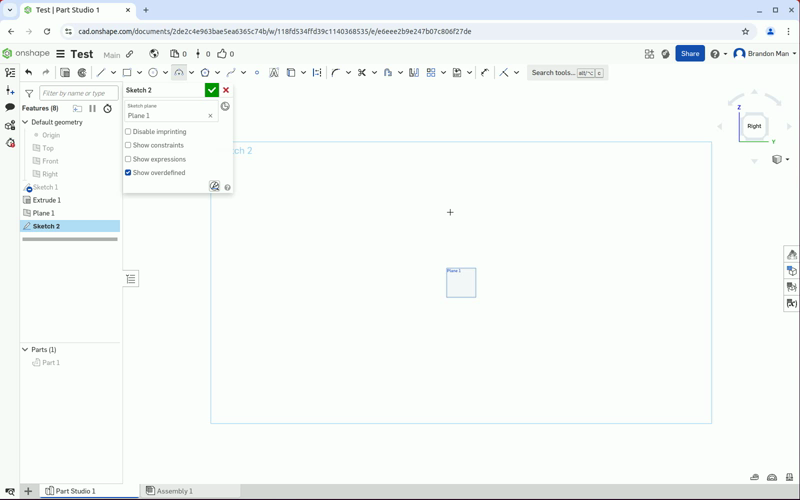
mouse_move(460, 211)
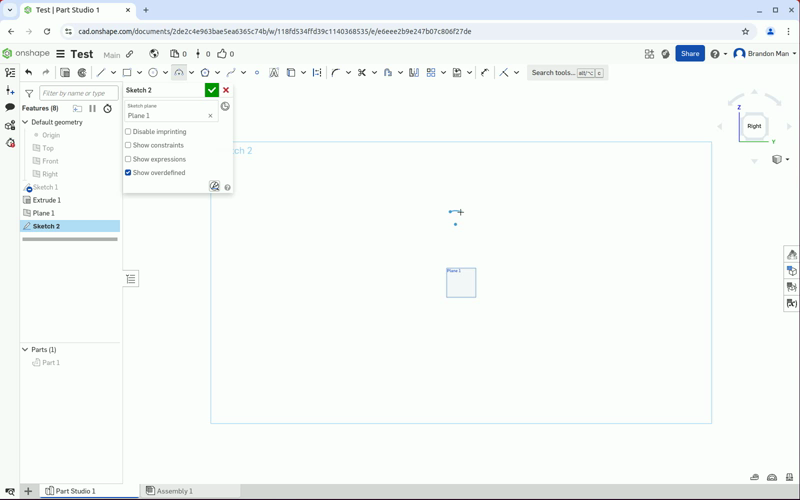
click(460, 211)
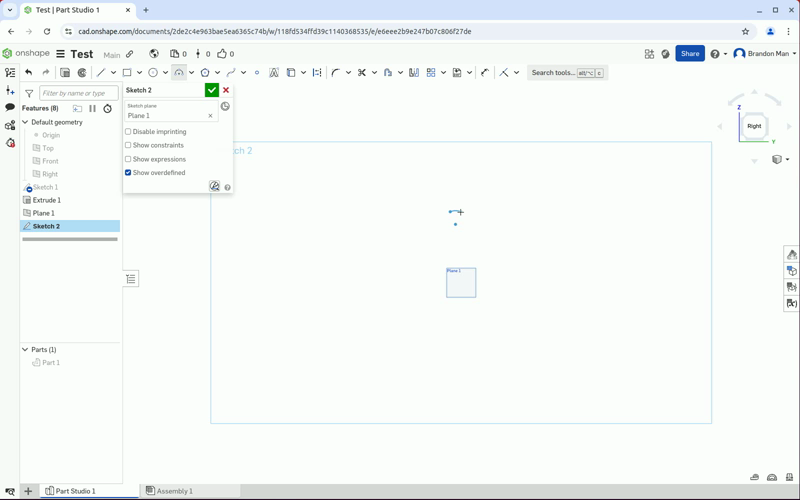
mouse_move(455, 168)
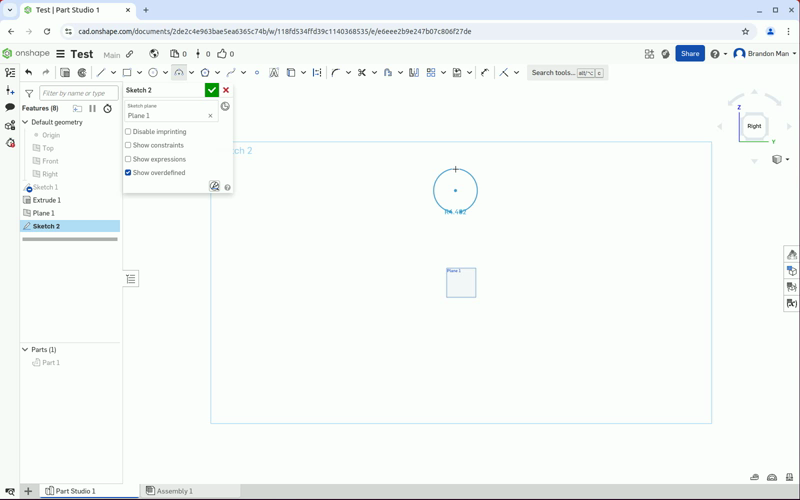
click(455, 168)
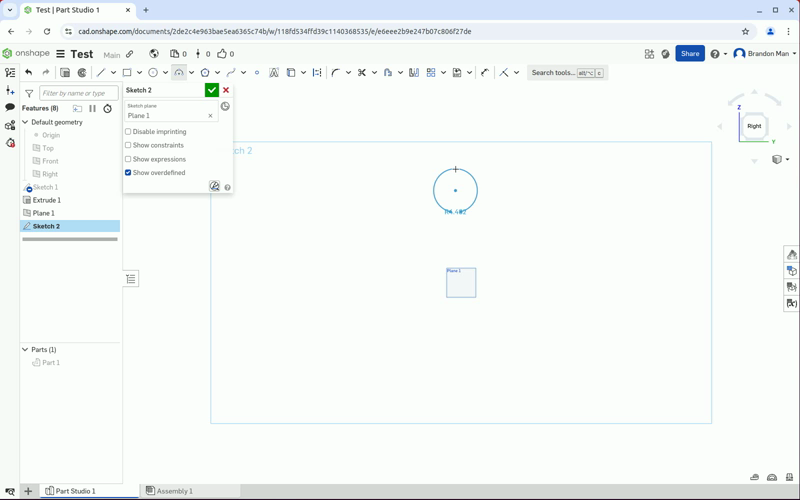
key_up(shift)
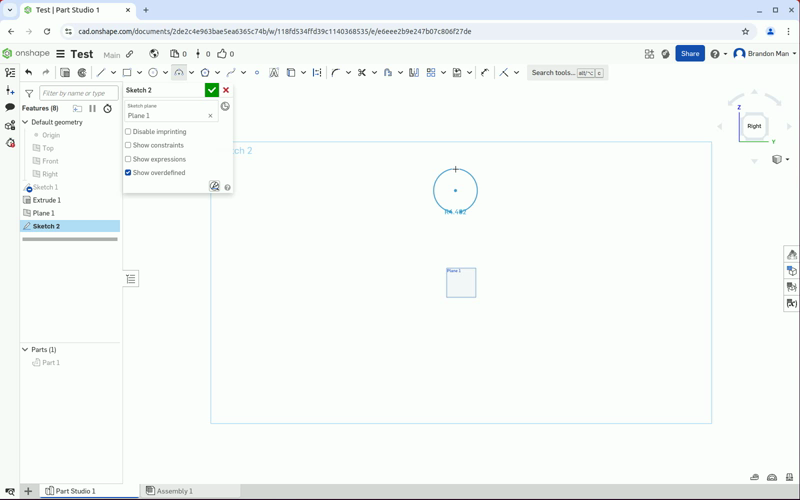
key(esc)
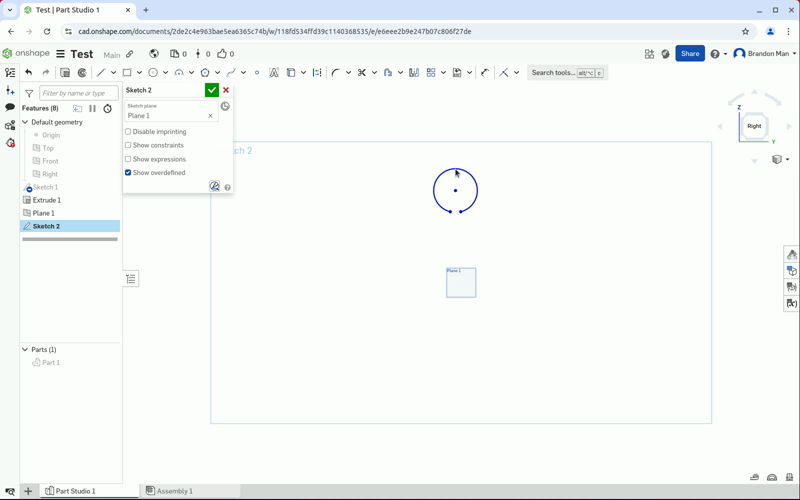
key(l)
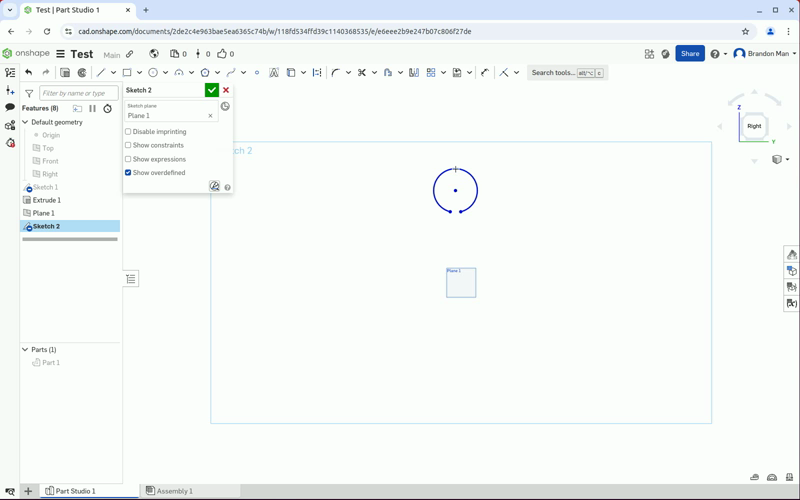
mouse_move(460, 211)
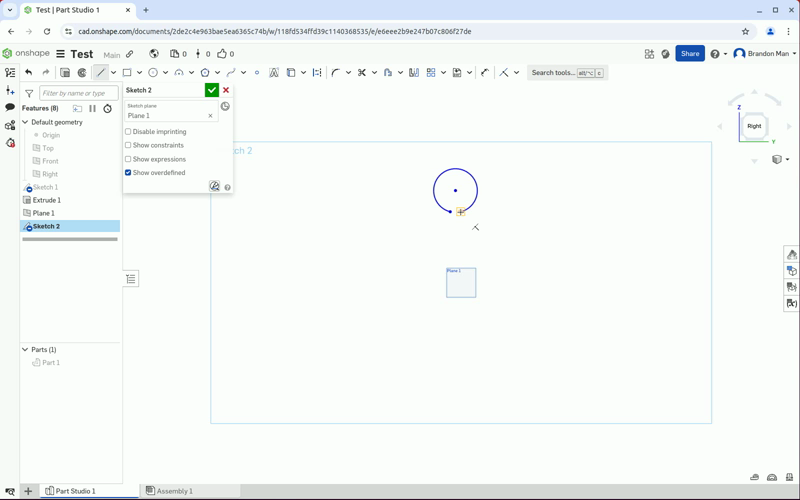
click(460, 211)
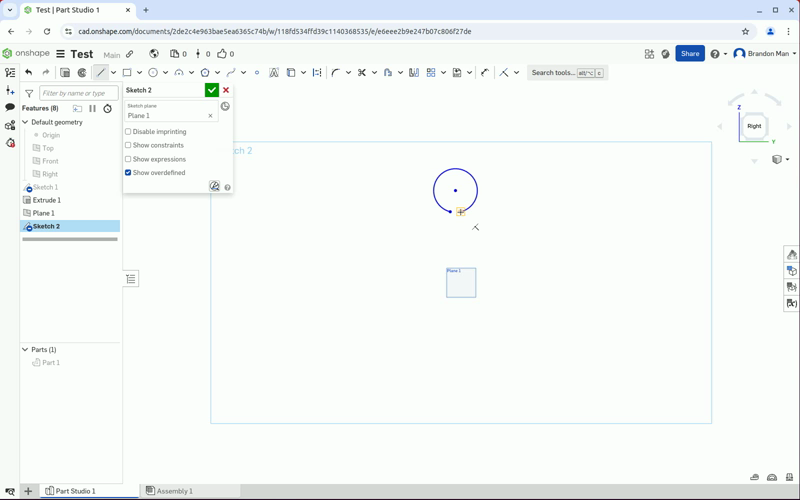
key_down(shift)
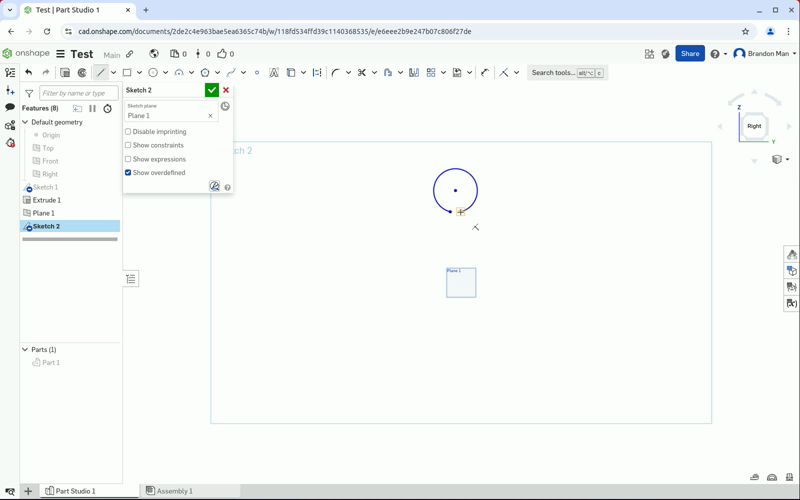
mouse_move(490, 211)
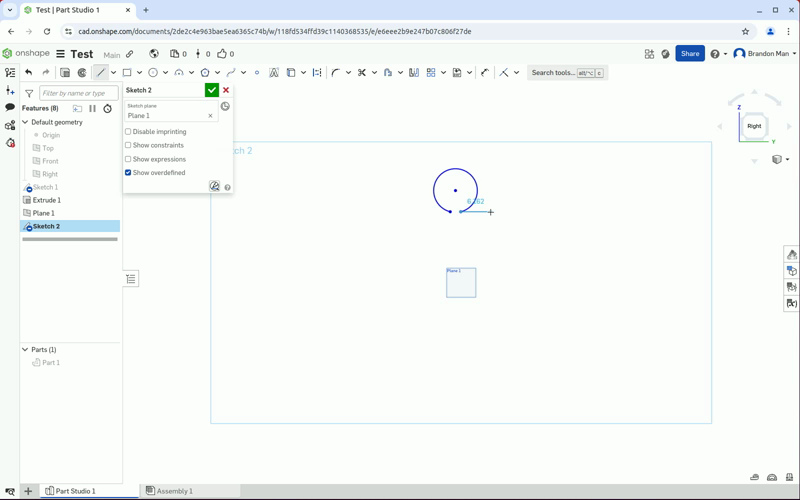
mouse_move(460, 190)
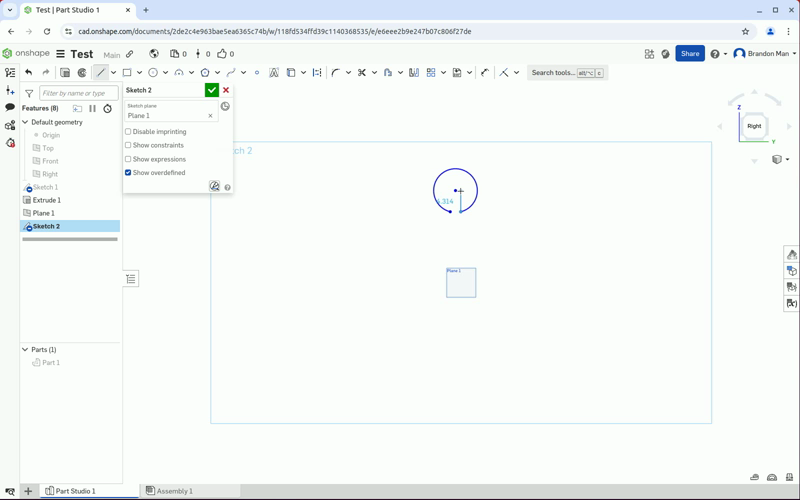
click(460, 190)
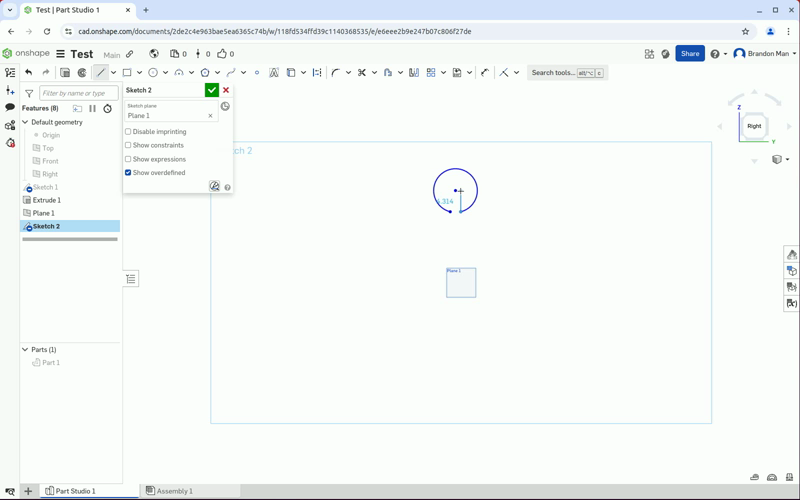
key_up(shift)
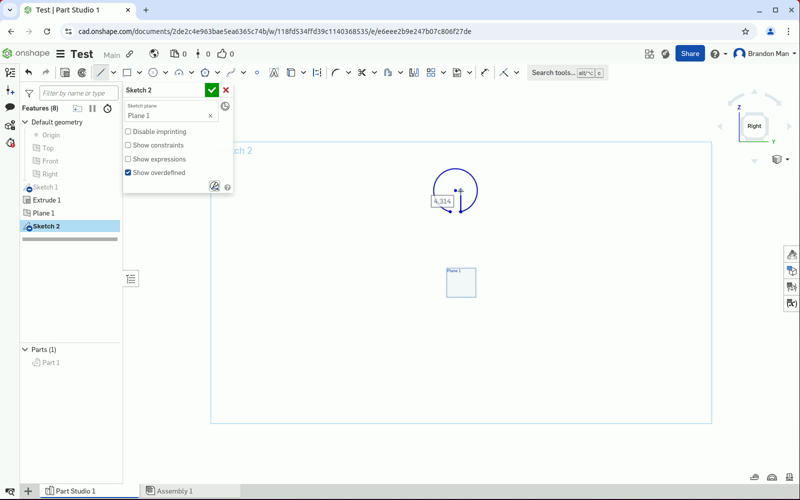
key_down(shift)
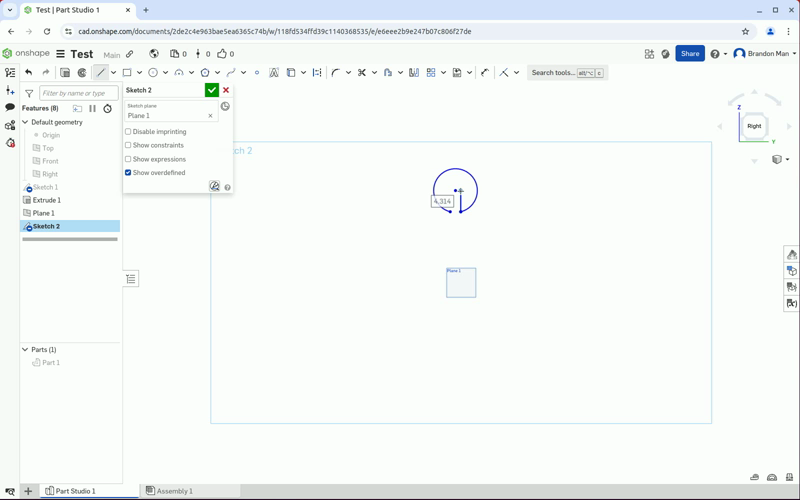
mouse_move(490, 190)
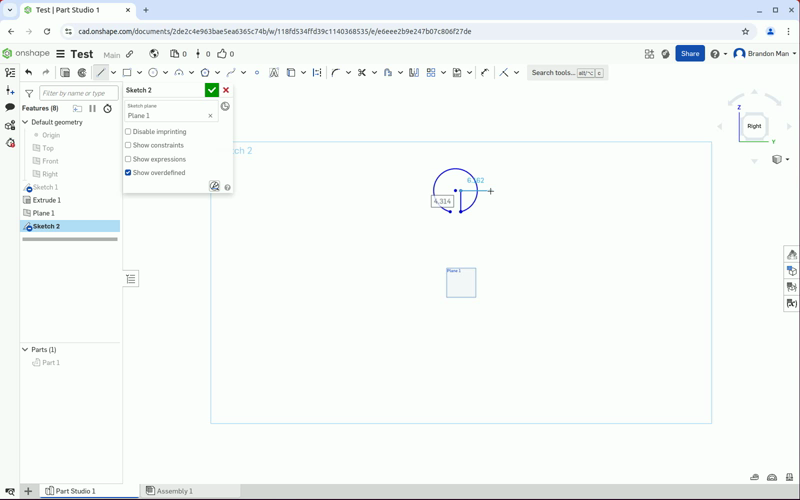
mouse_move(450, 190)
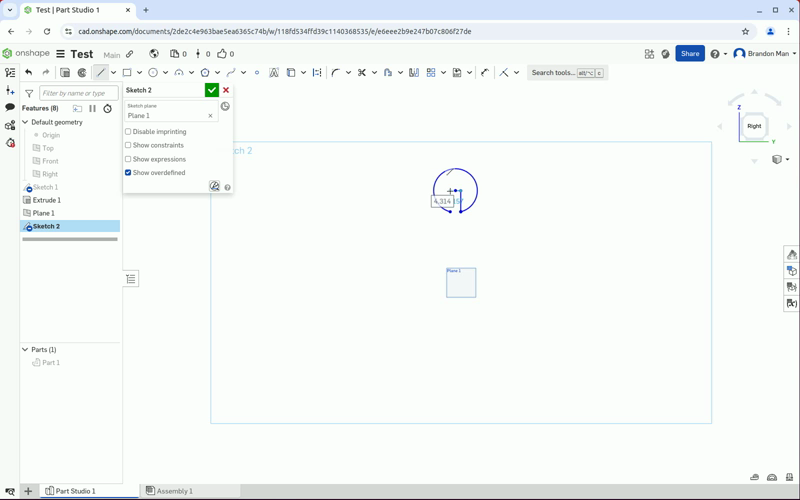
click(450, 190)
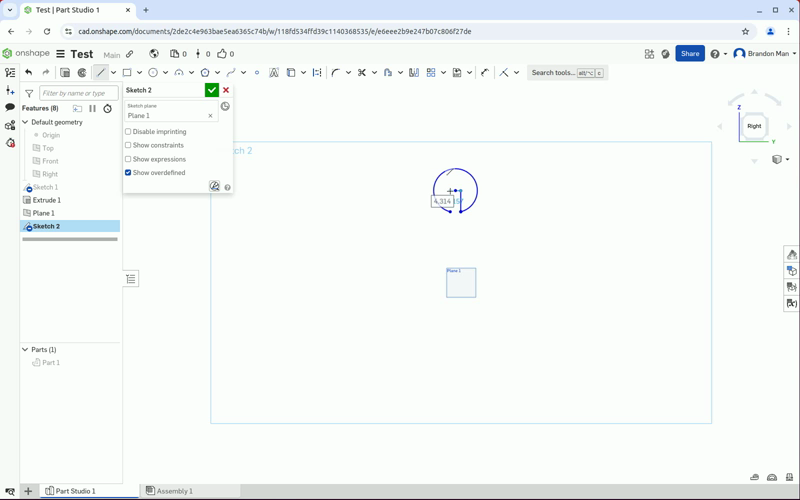
key_up(shift)
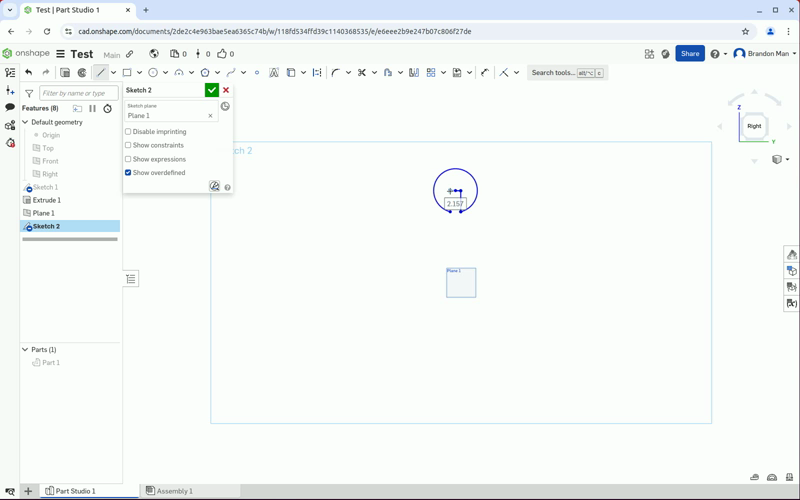
mouse_move(480, 190)
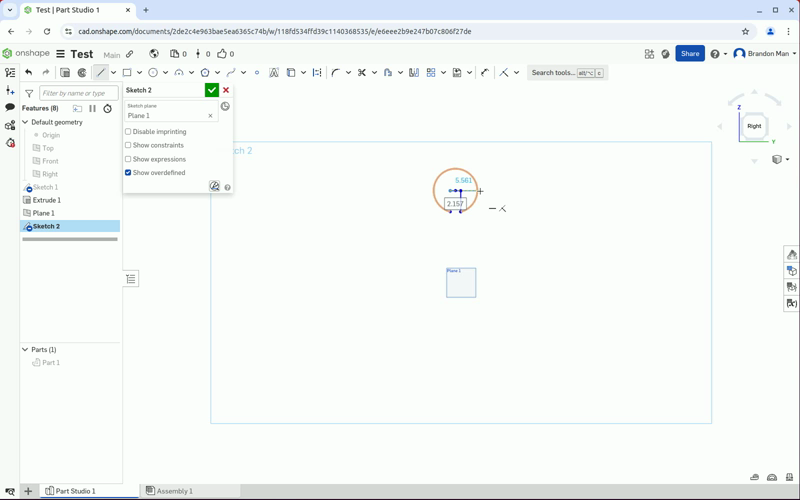
key_down(shift)
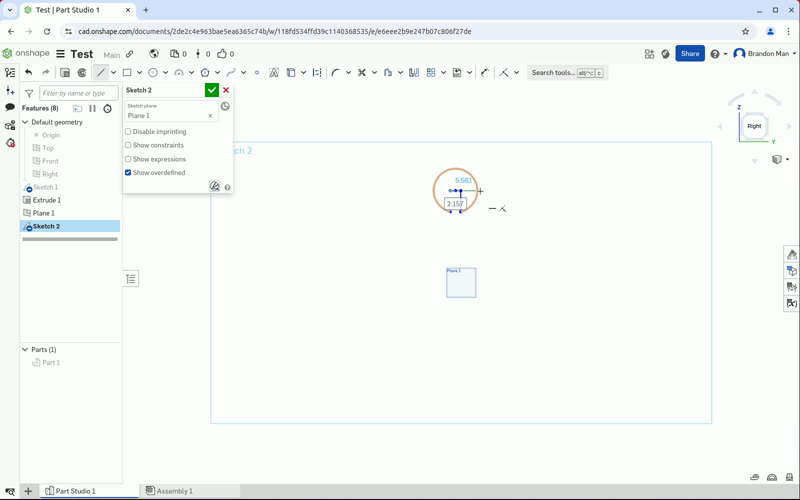
mouse_move(450, 211)
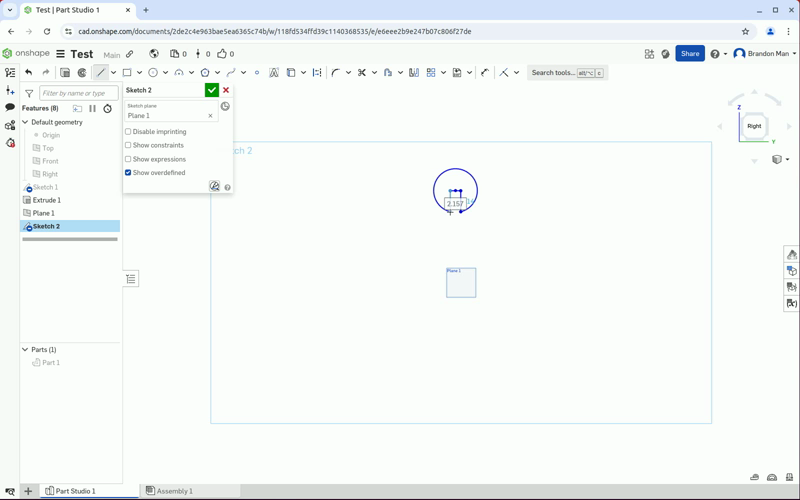
key_up(shift)
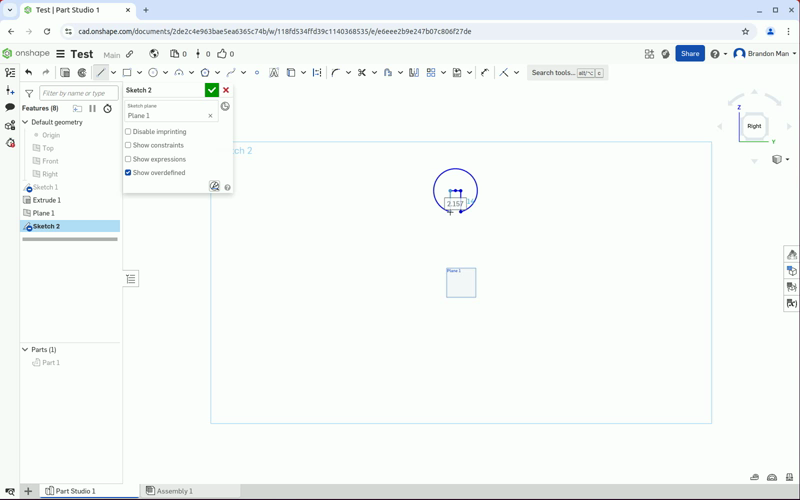
click(450, 211)
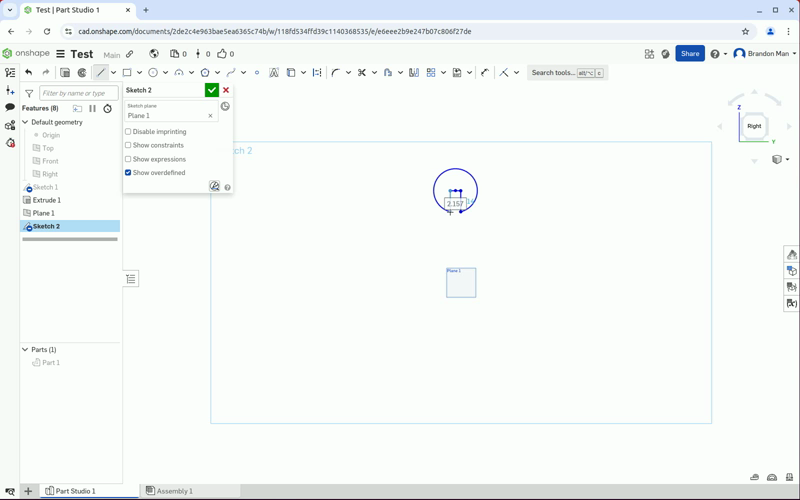
key(esc)
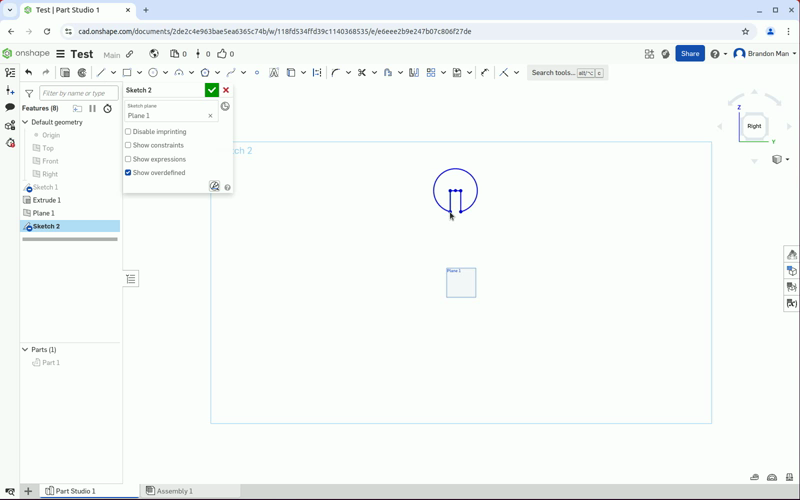
mouse_move(443, 196)
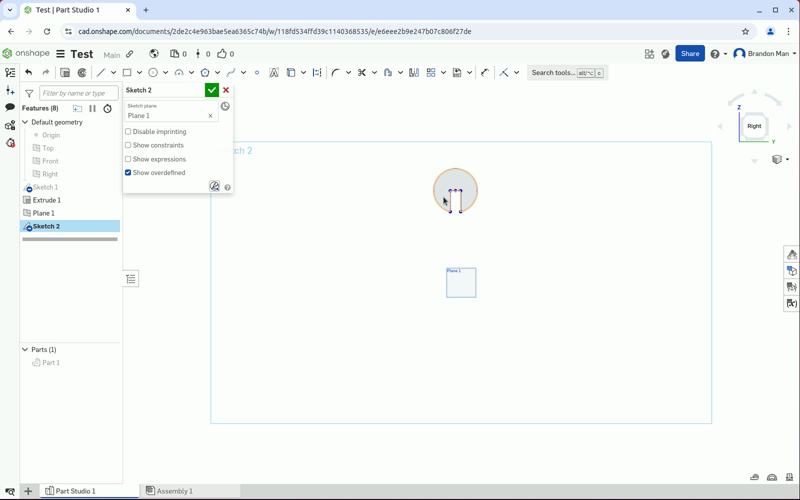
scroll(6)
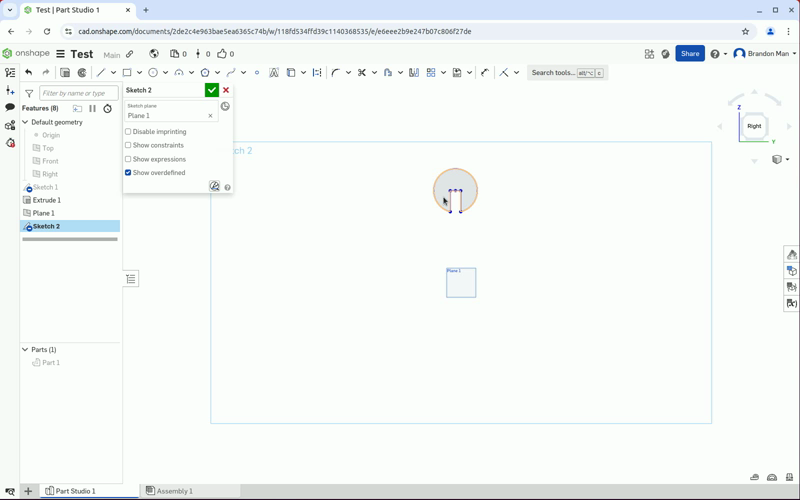
scroll(6)
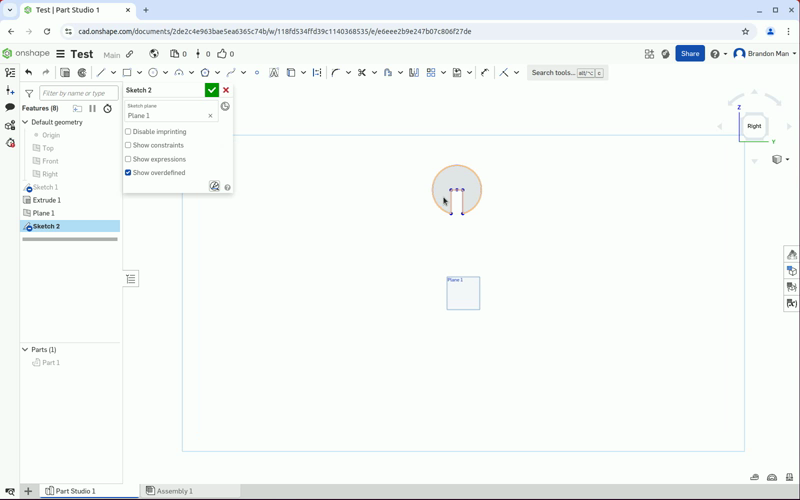
scroll(6)
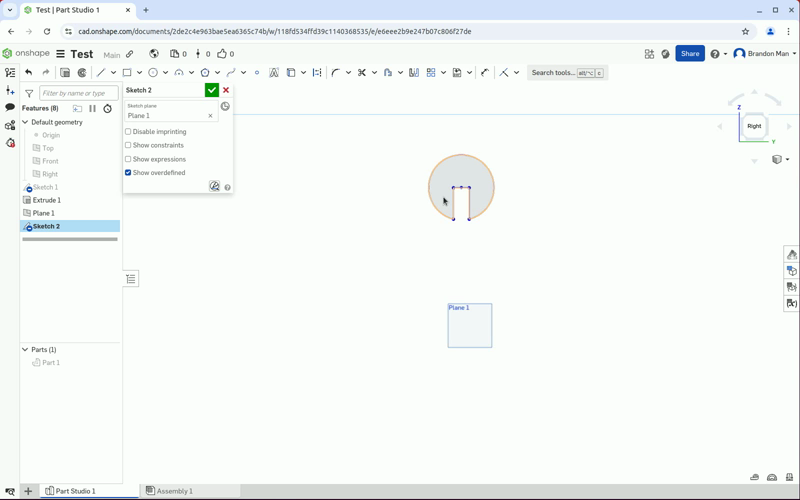
scroll(6)
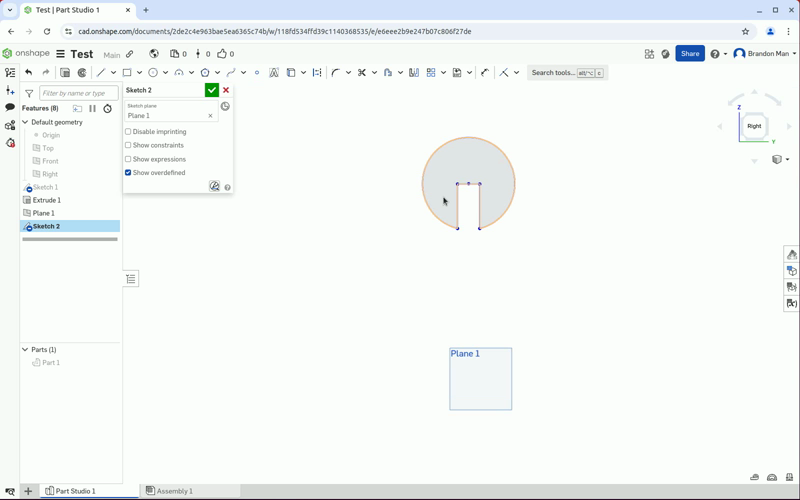
scroll(6)
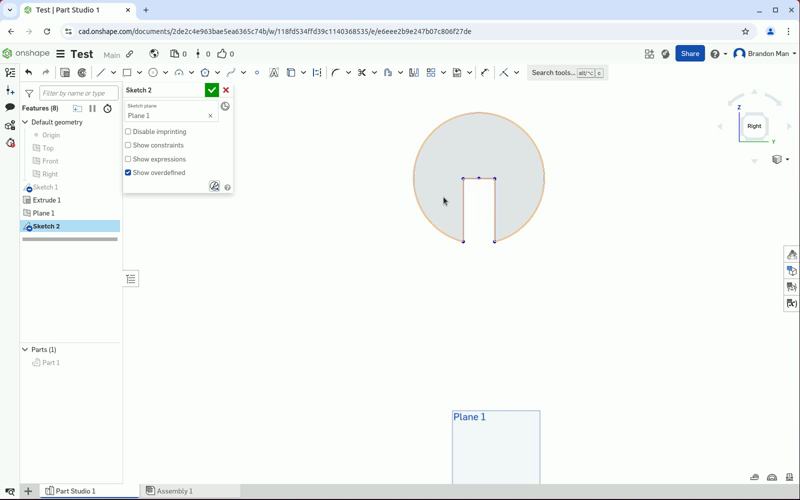
scroll(6)
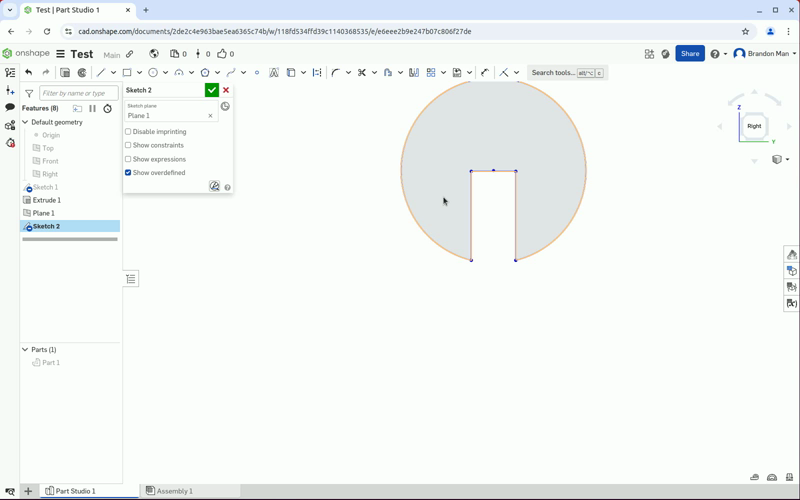
scroll(6)
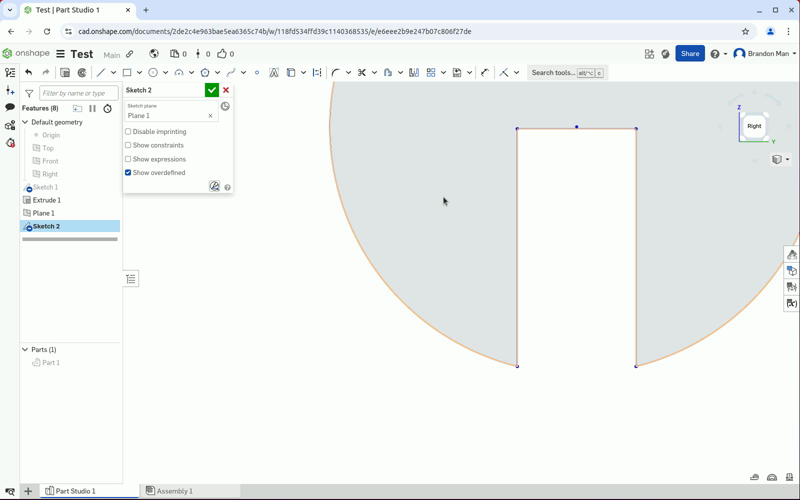
click(443, 196)
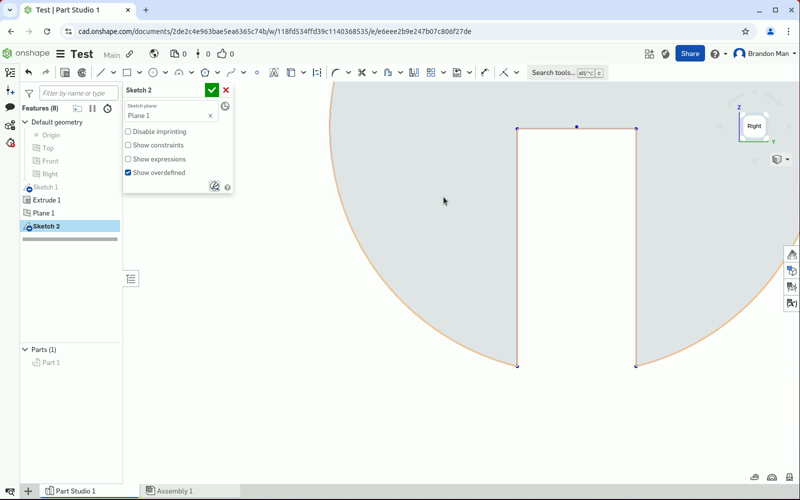
scroll(-6)
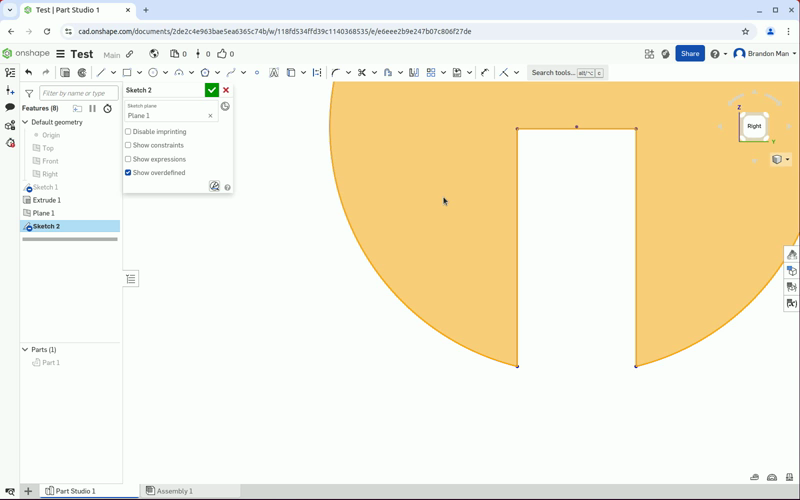
scroll(-6)
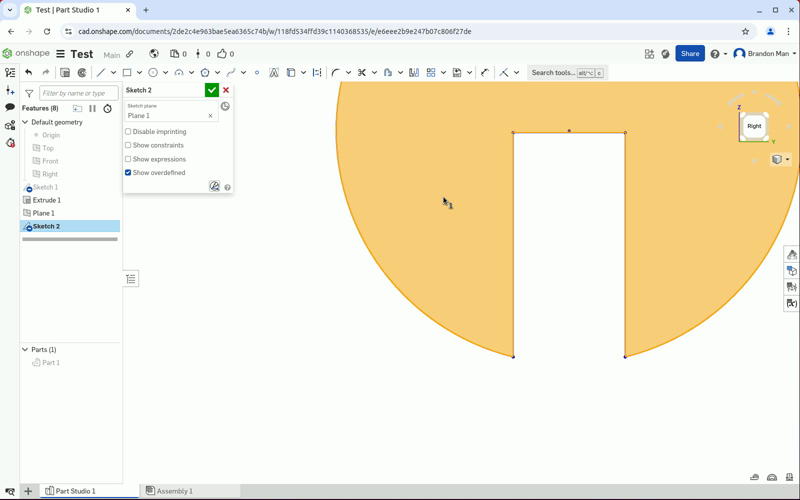
scroll(-6)
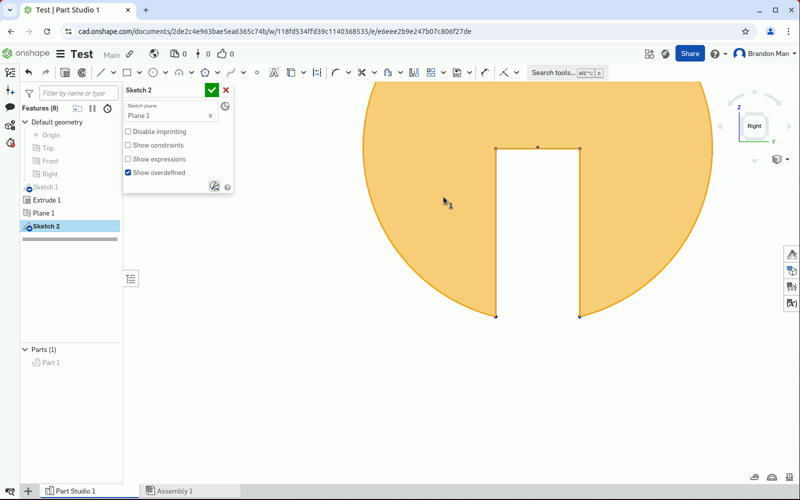
scroll(-6)
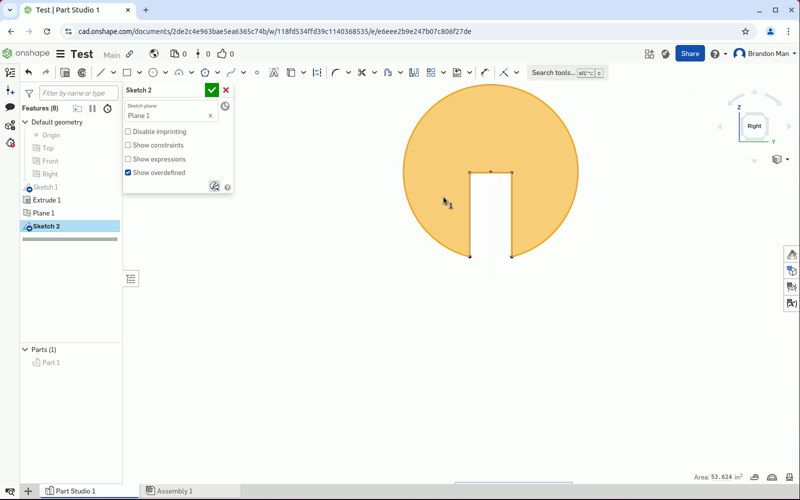
scroll(-6)
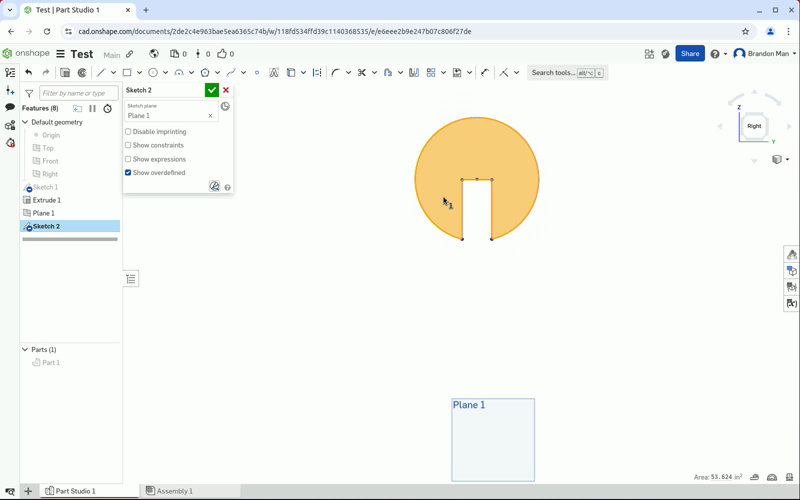
scroll(-6)
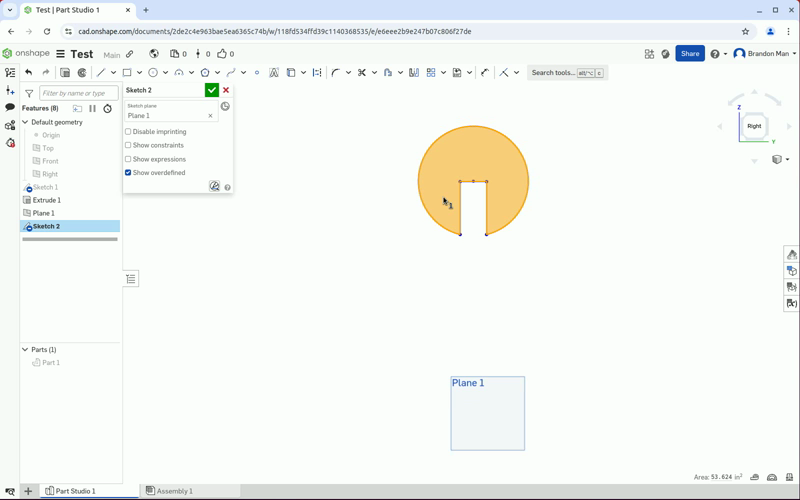
scroll(-6)
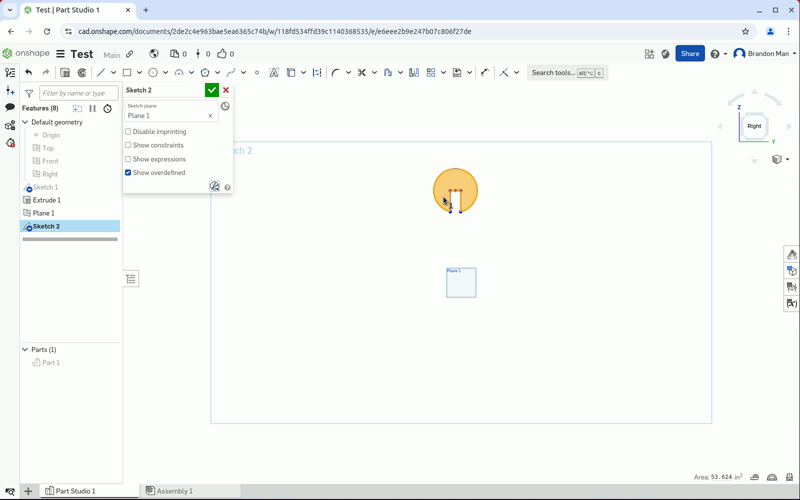
mouse_move(73, 352)
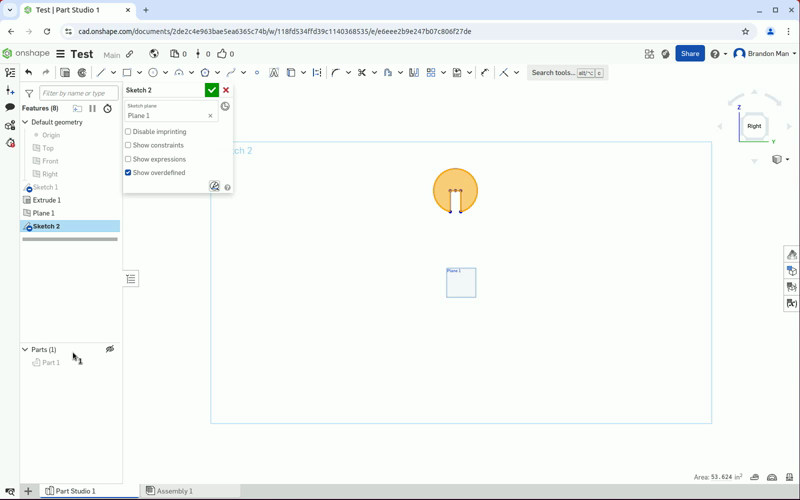
key(shift+y)
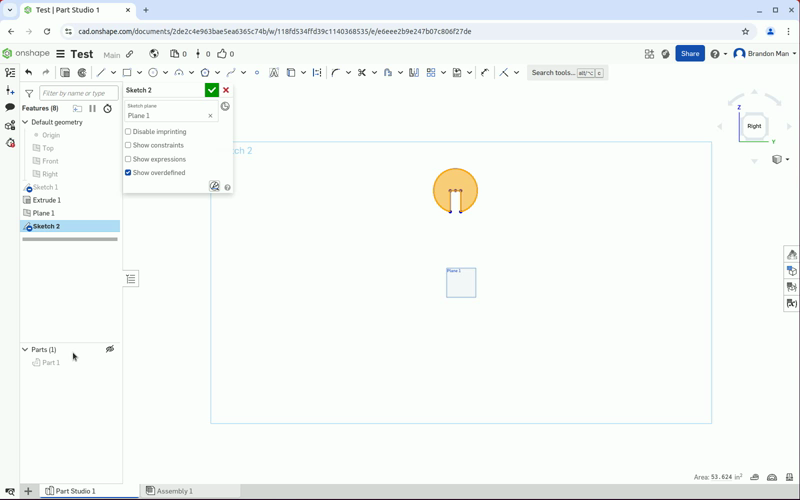
key(shift+e)
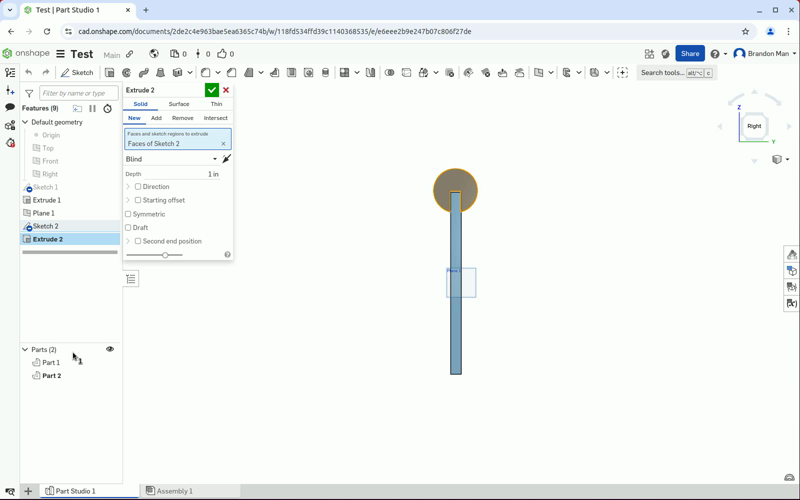
mouse_move(143, 106)
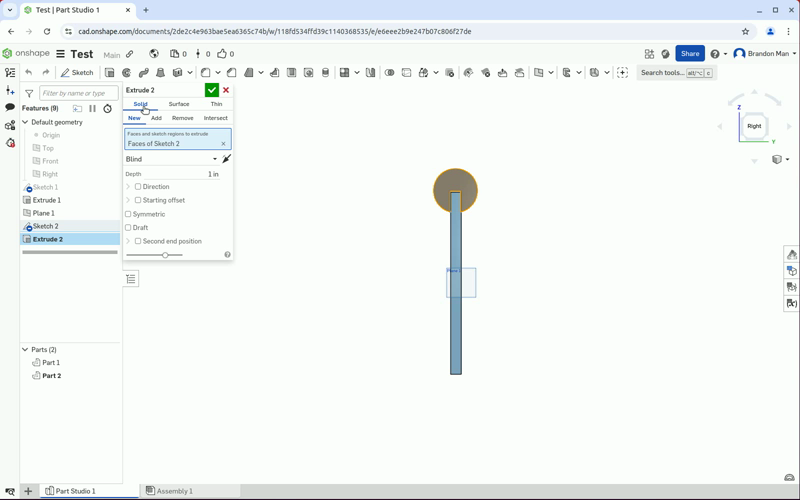
click(143, 106)
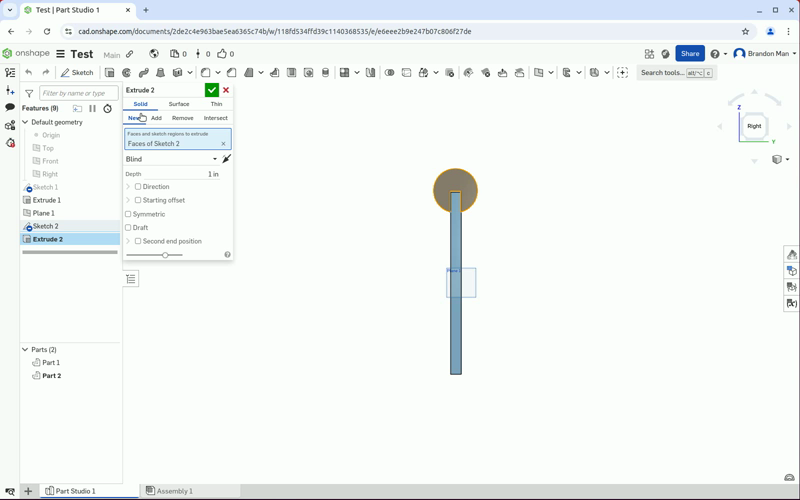
mouse_move(137, 120)
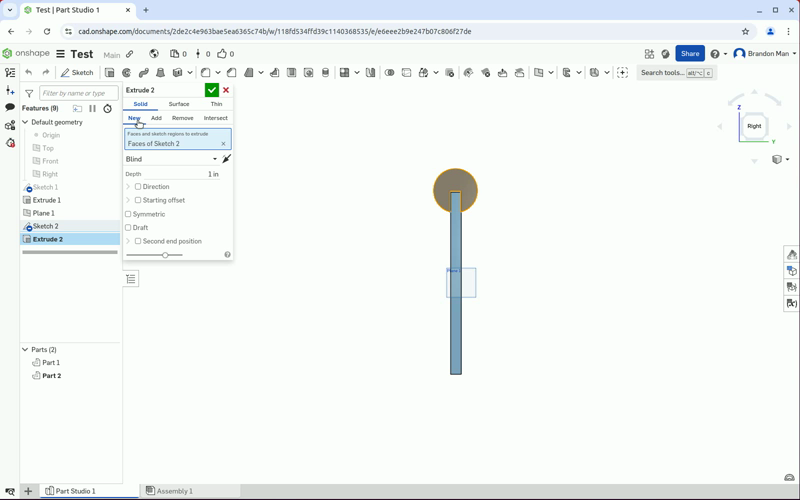
click(137, 120)
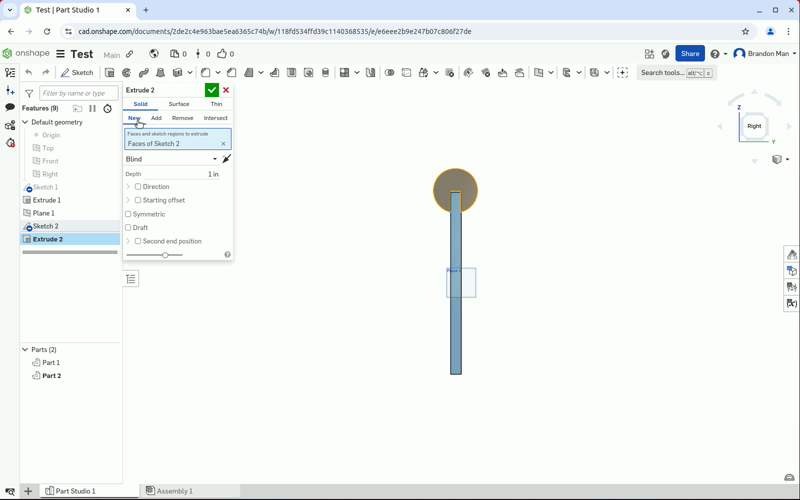
key(tab, 4)
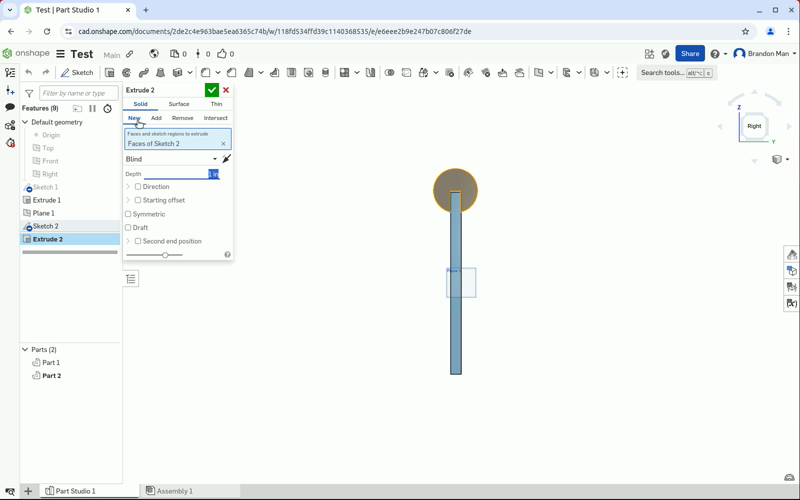
text(-30.811)
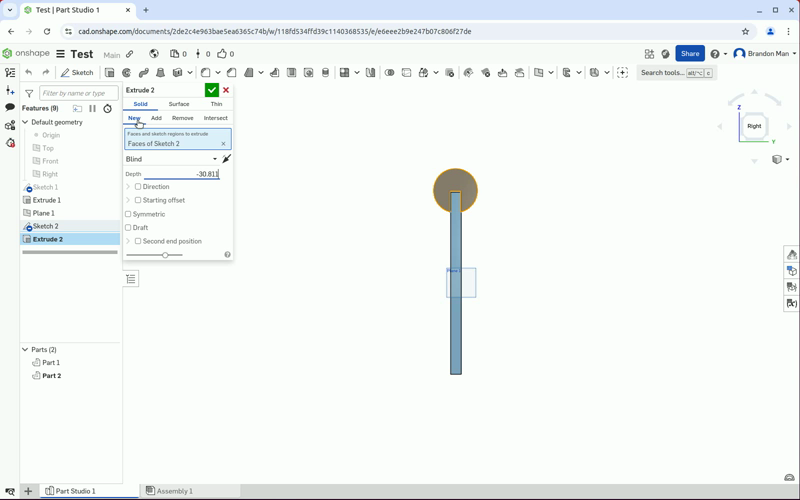
key(enter)
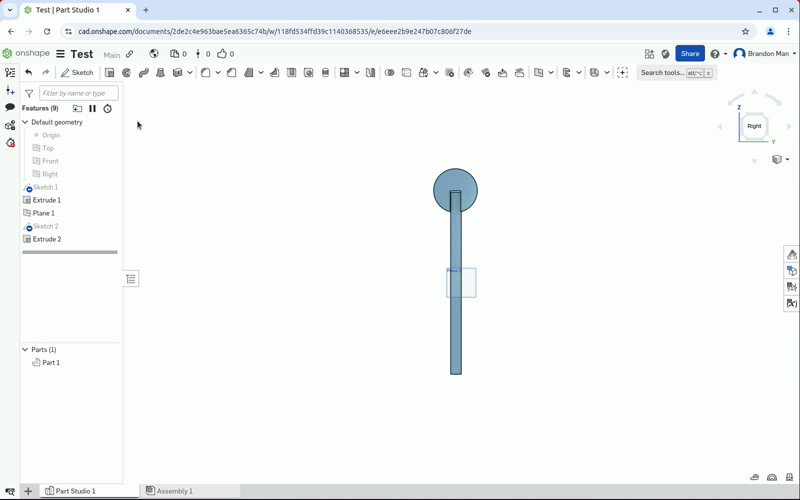
key(shift+h)
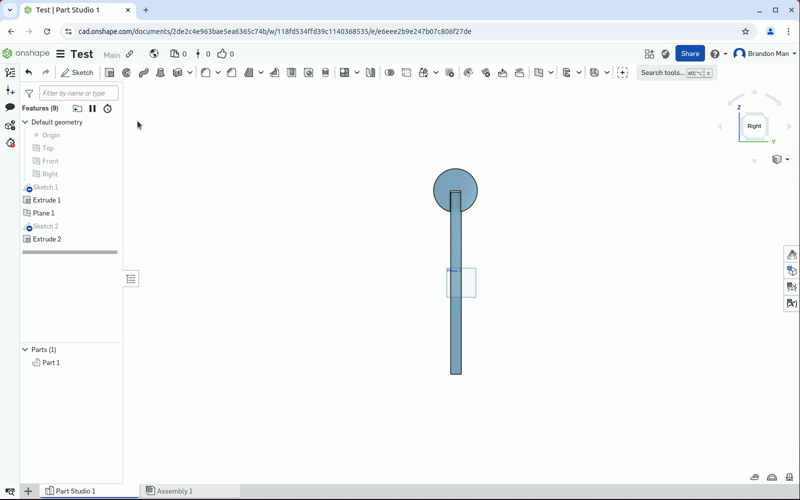
key(shift+h)
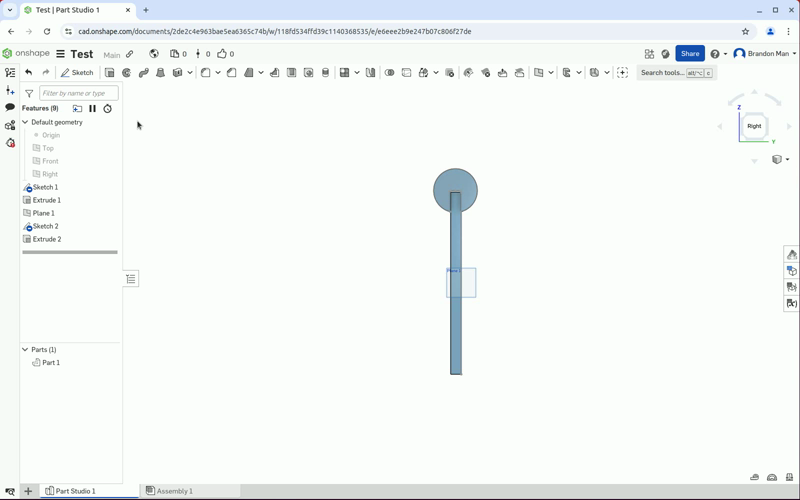
key(shift+7)
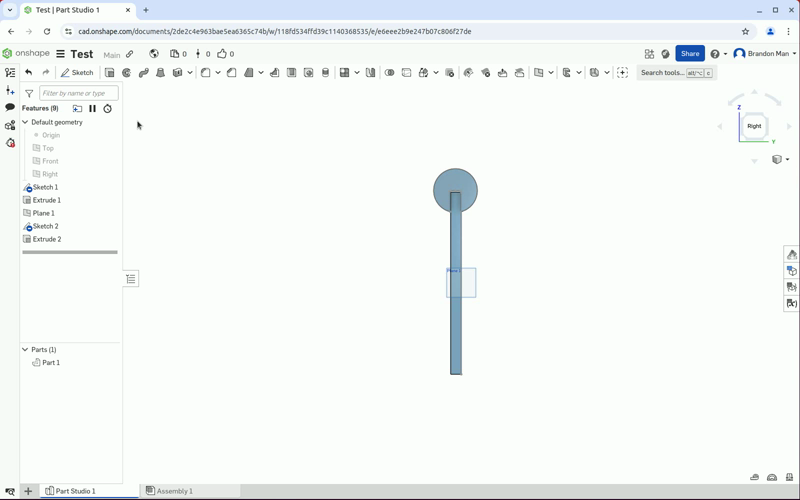
key(right, 2)
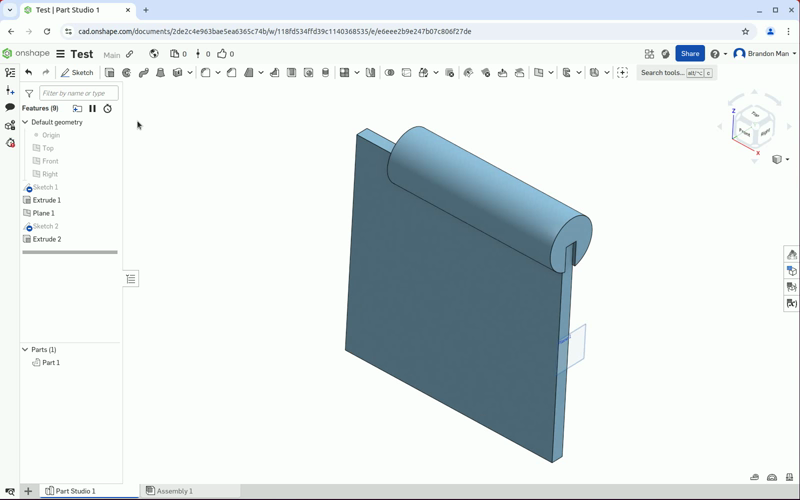
key(down, 2)
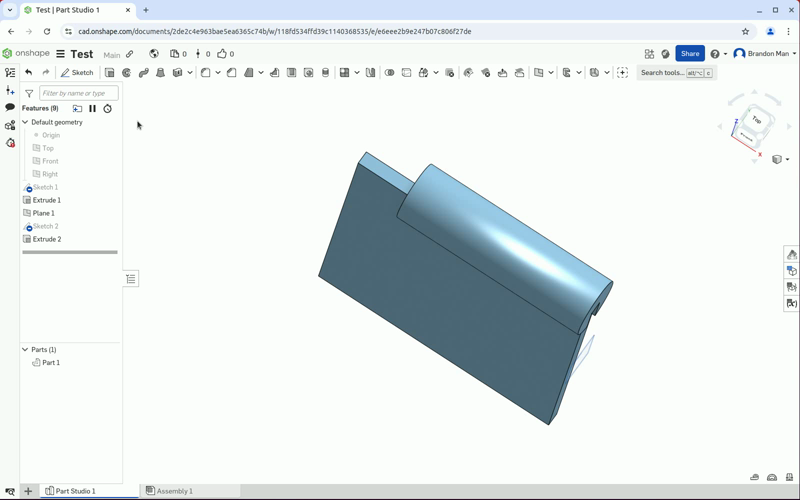
key(up, 2)
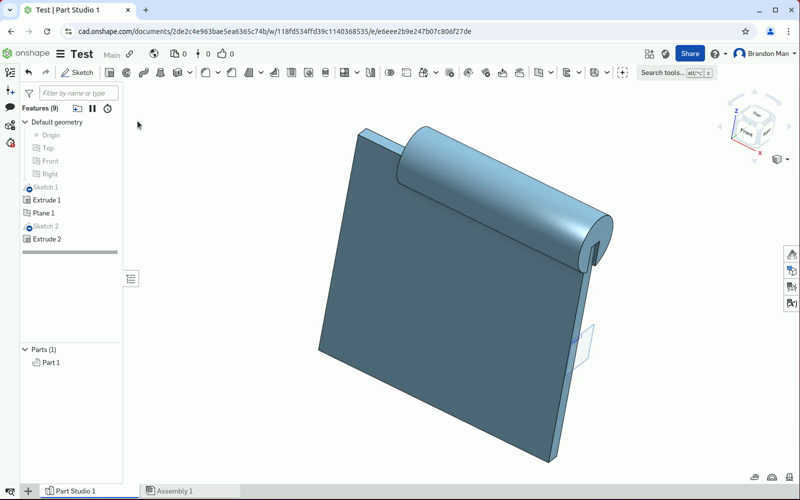
key(left, 2)
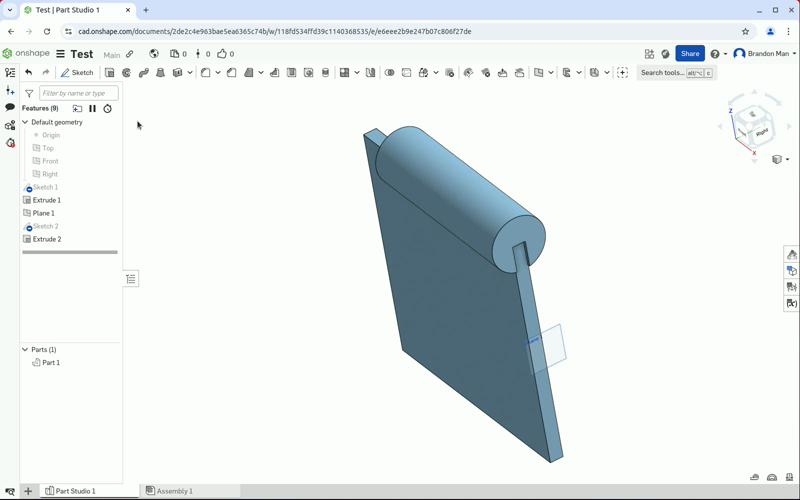
mouse_move(73, 189)
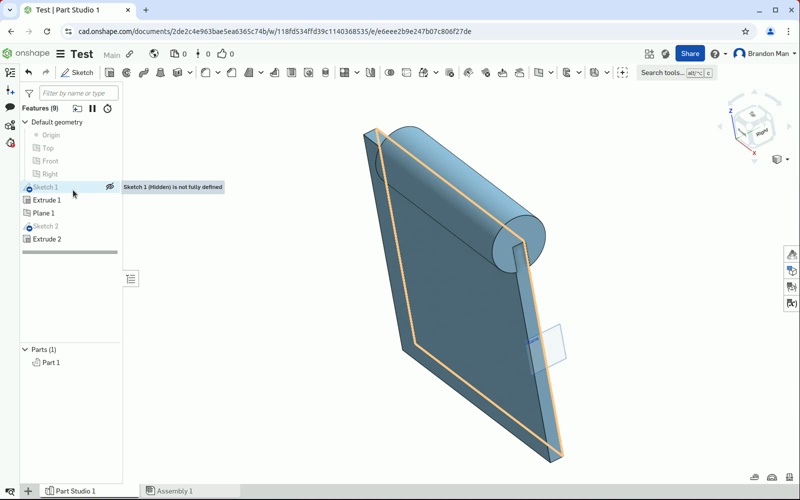
click(73, 189)